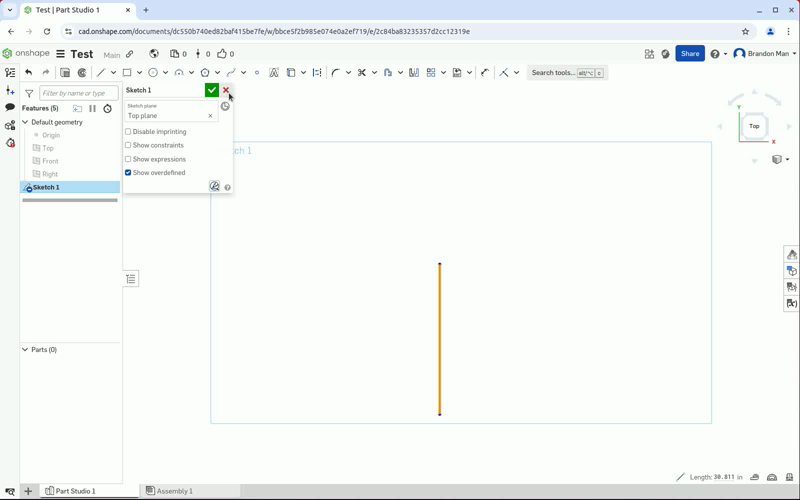
key(shift+h)
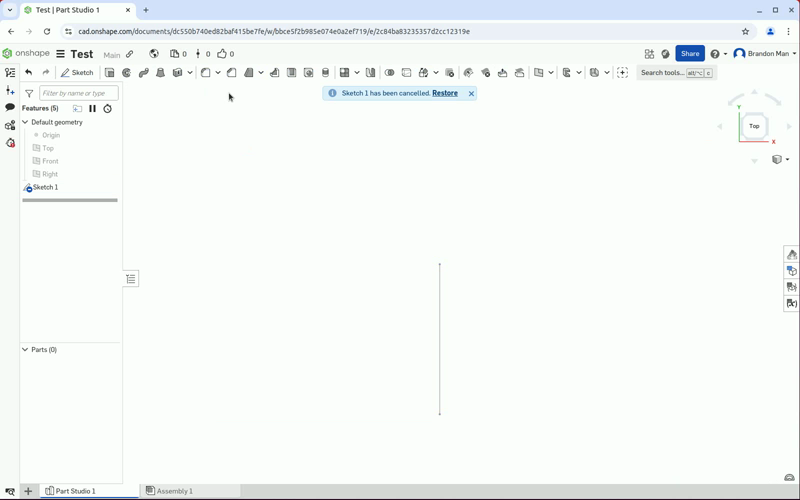
key(shift+s)
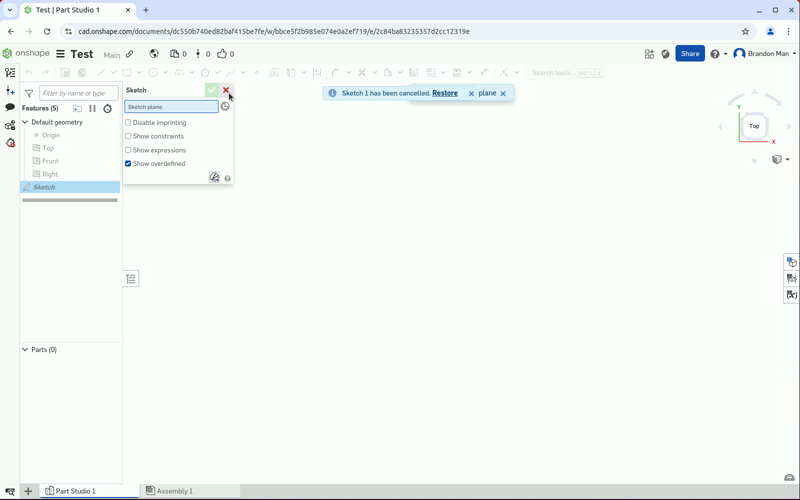
mouse_move(73, 150)
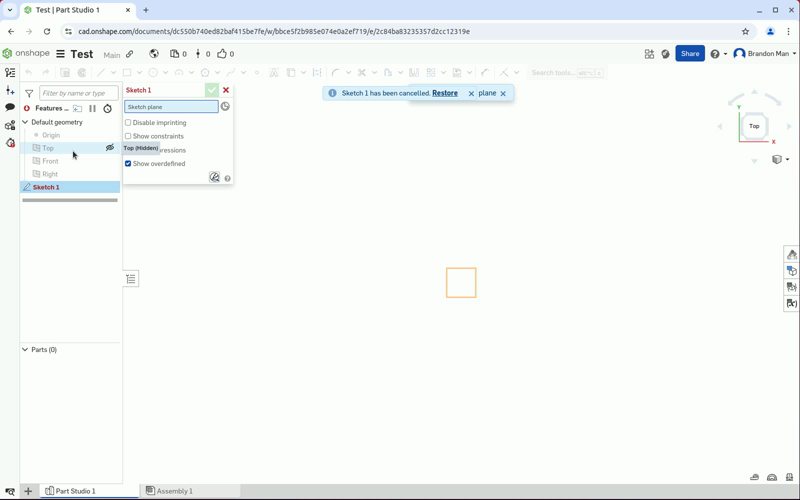
click(73, 150)
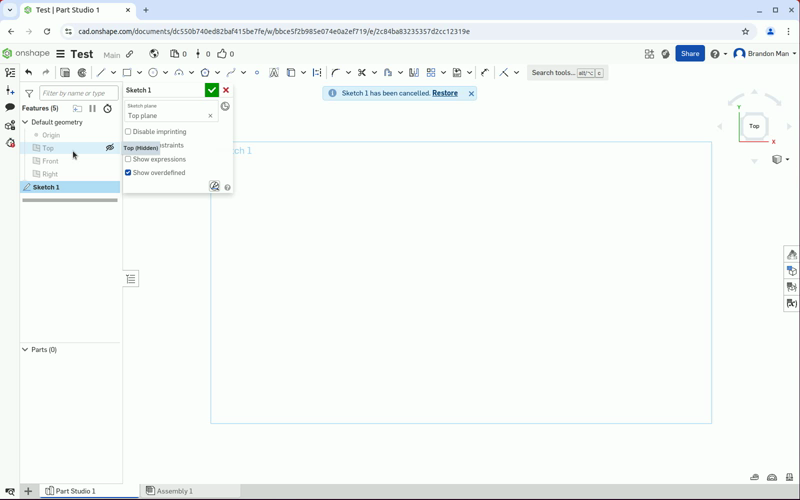
mouse_move(73, 352)
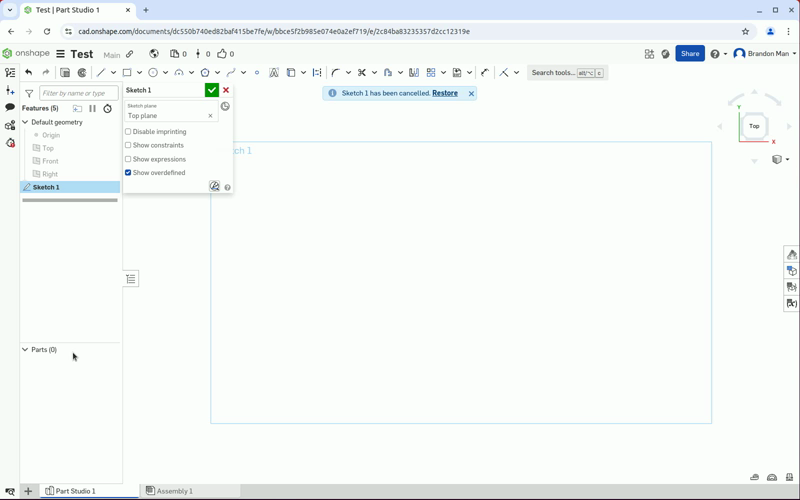
key(y)
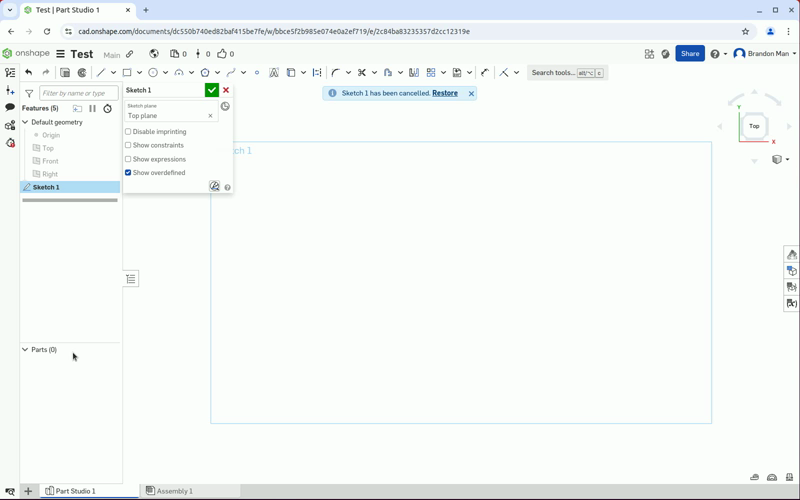
key(a)
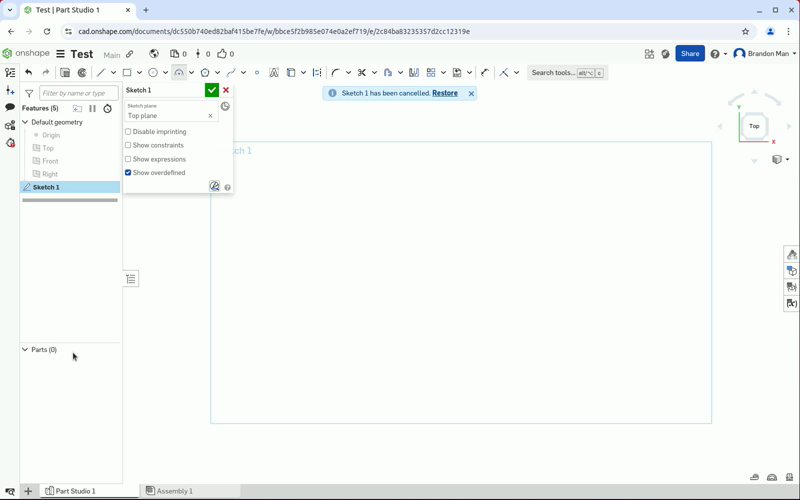
key_down(shift)
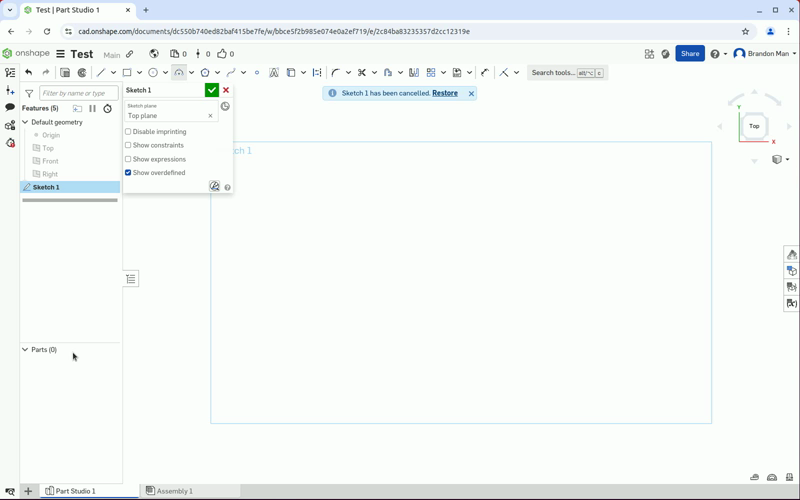
mouse_move(404, 316)
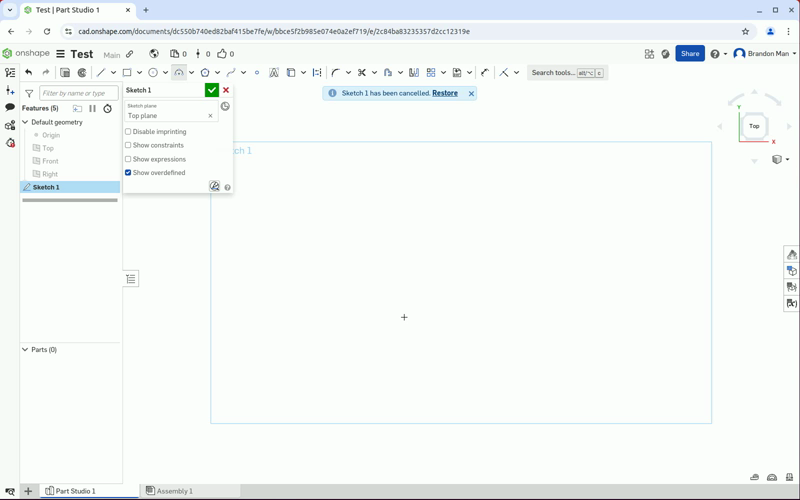
click(404, 316)
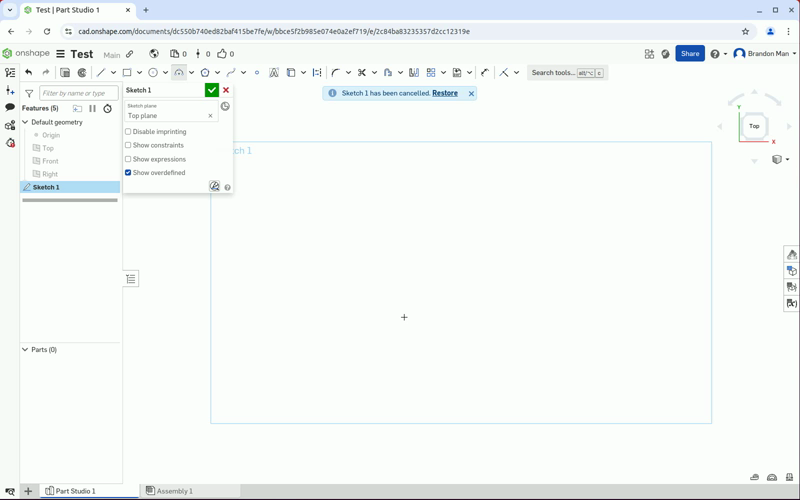
key_up(shift)
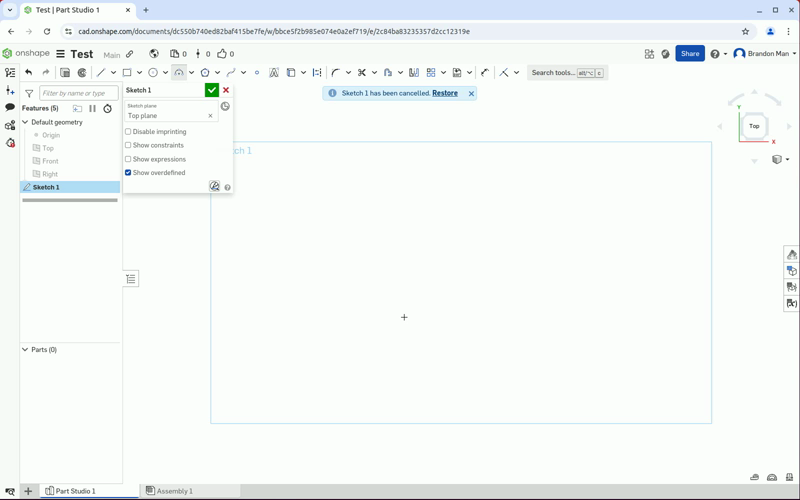
key_down(shift)
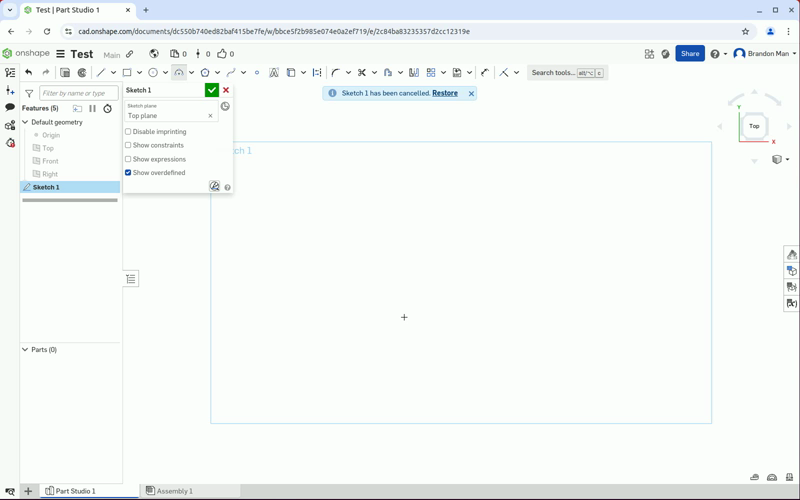
mouse_move(459, 348)
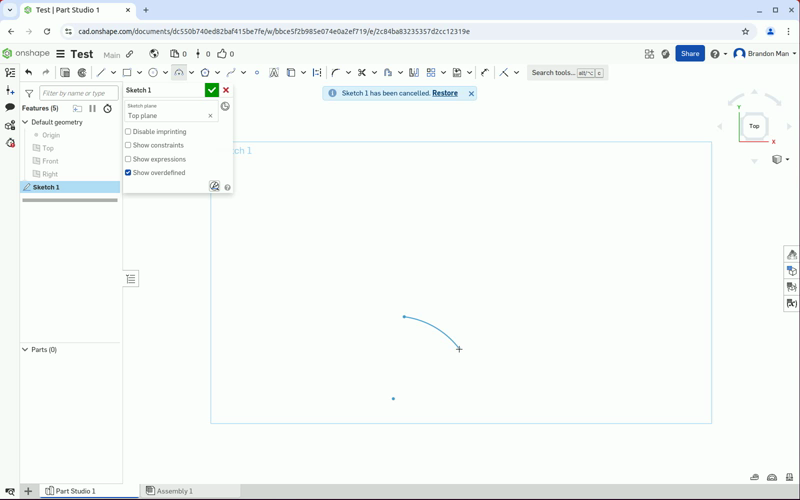
click(459, 348)
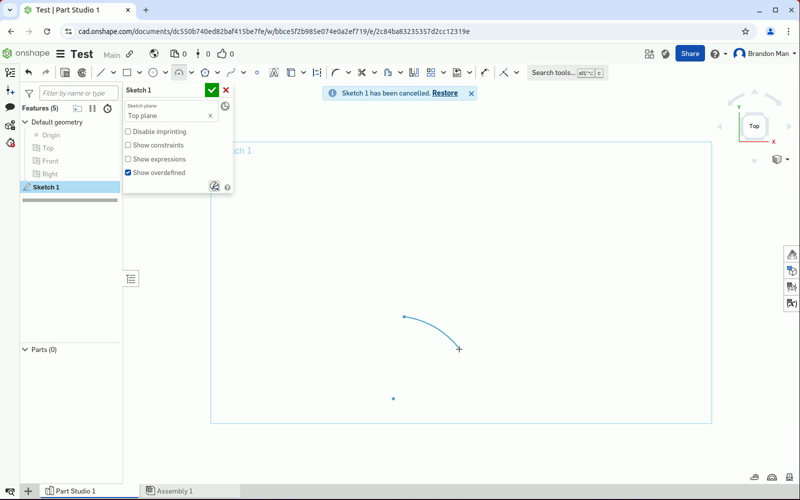
mouse_move(403, 380)
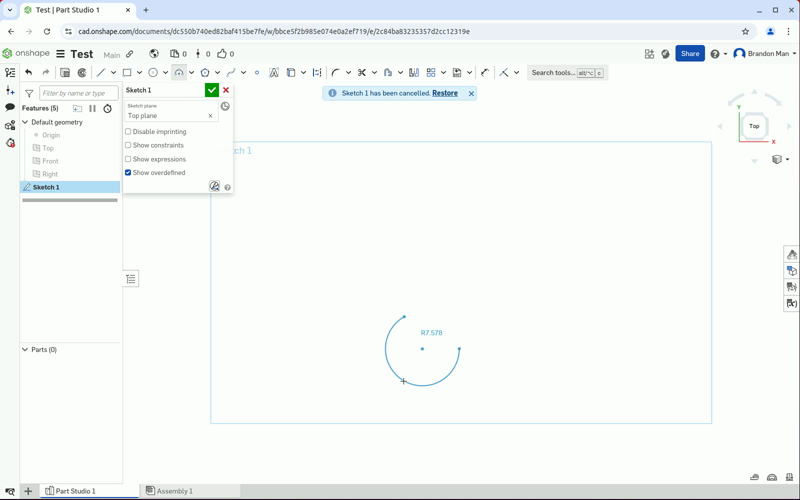
click(403, 380)
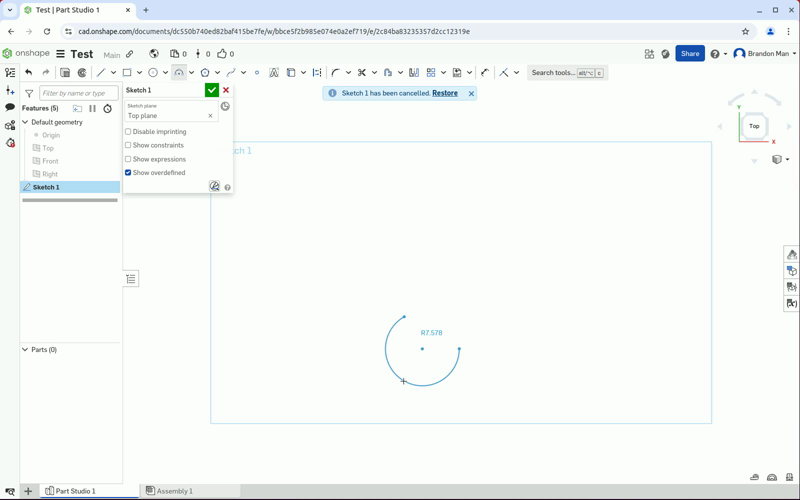
key_up(shift)
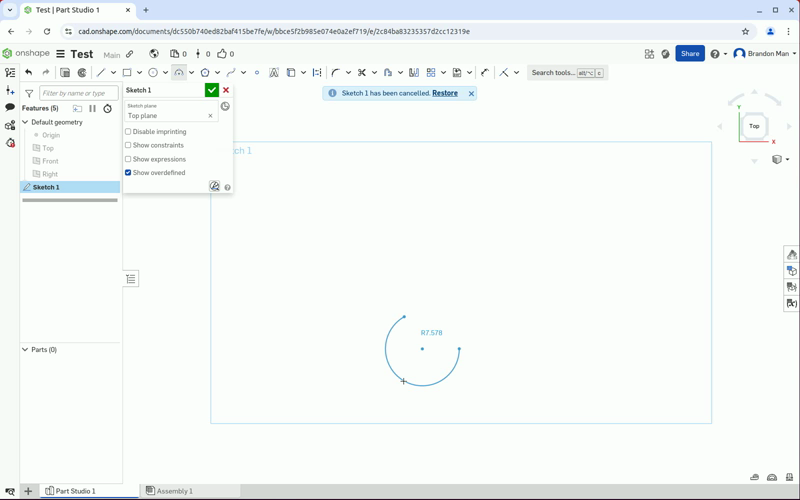
mouse_move(459, 348)
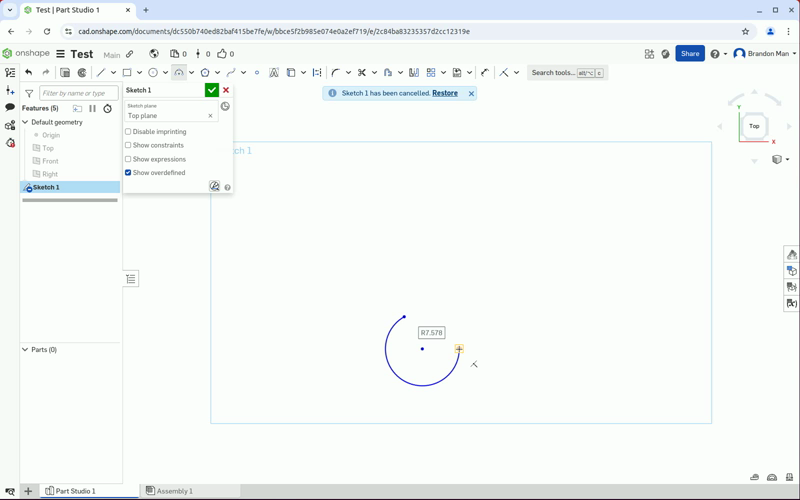
click(459, 348)
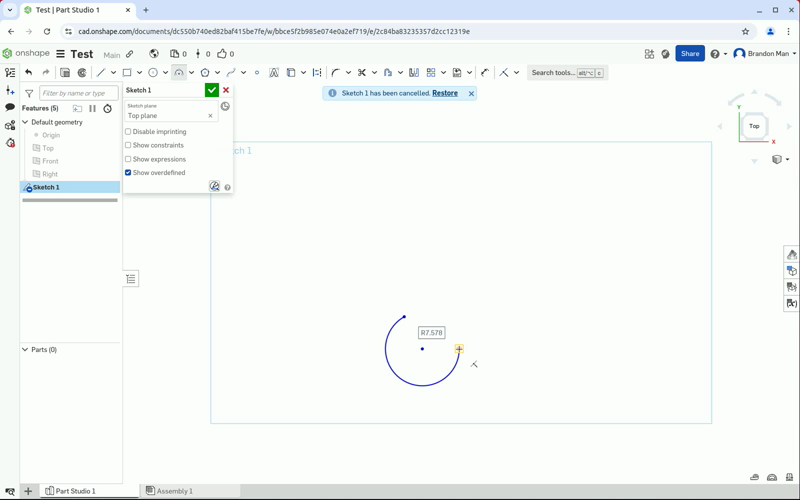
key_down(shift)
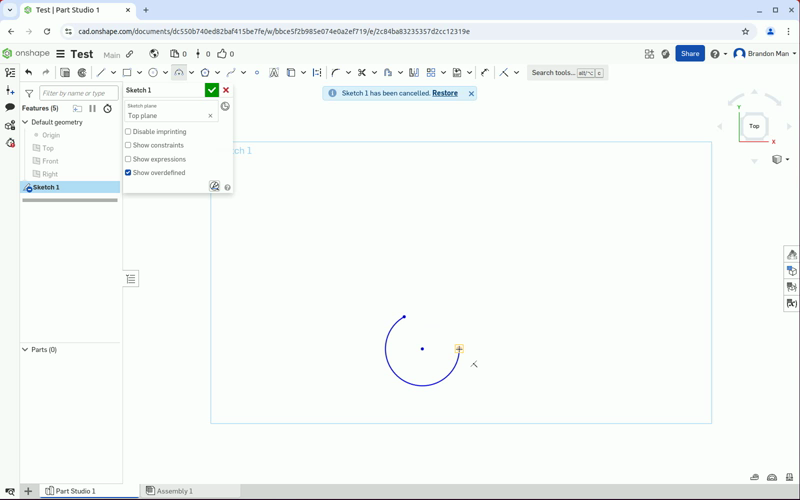
mouse_move(517, 315)
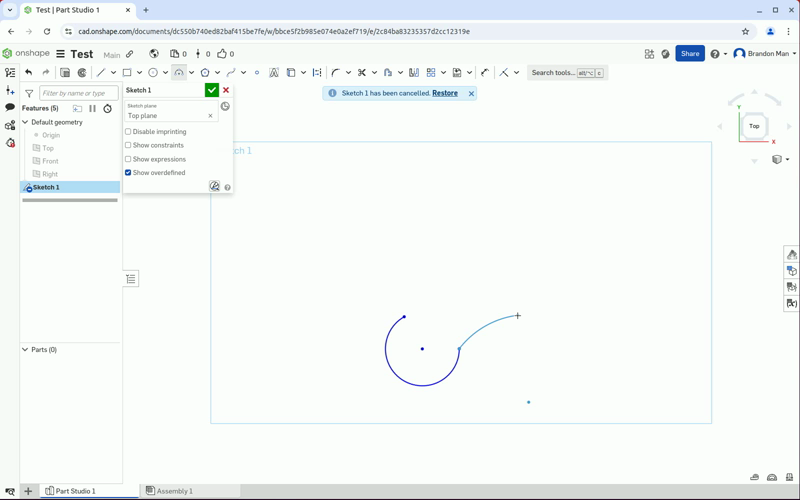
click(517, 315)
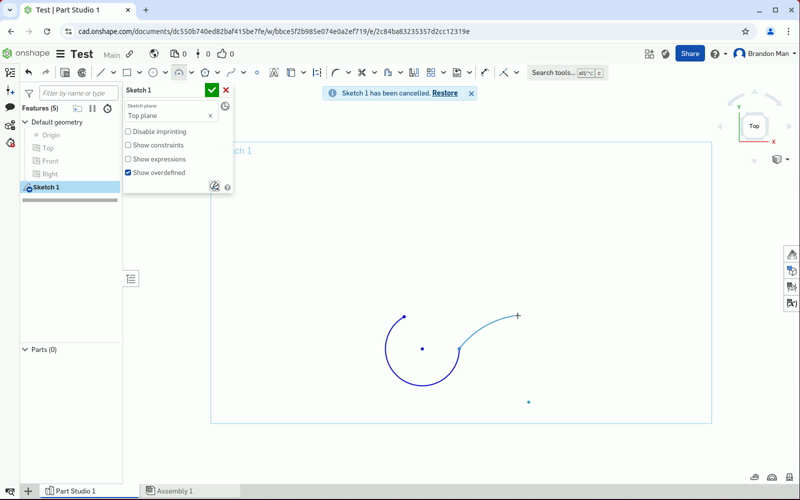
mouse_move(479, 314)
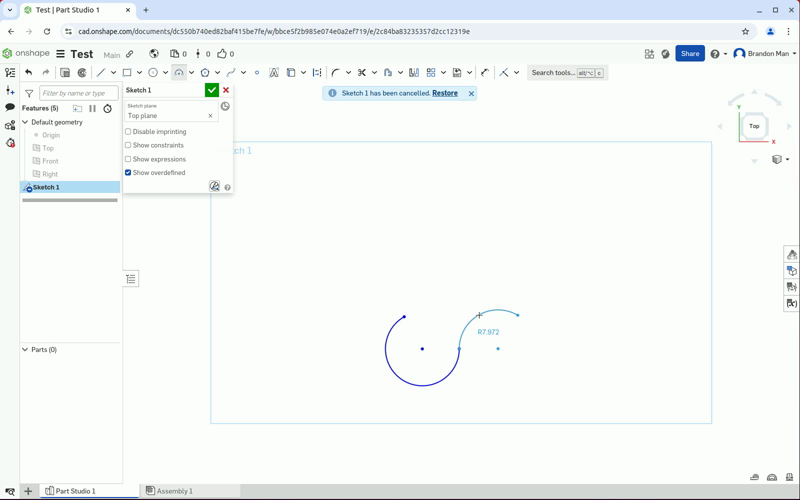
click(479, 314)
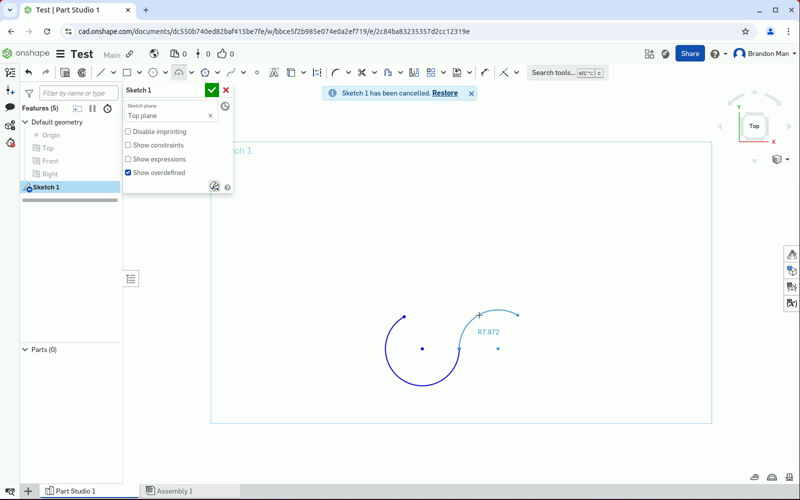
key_up(shift)
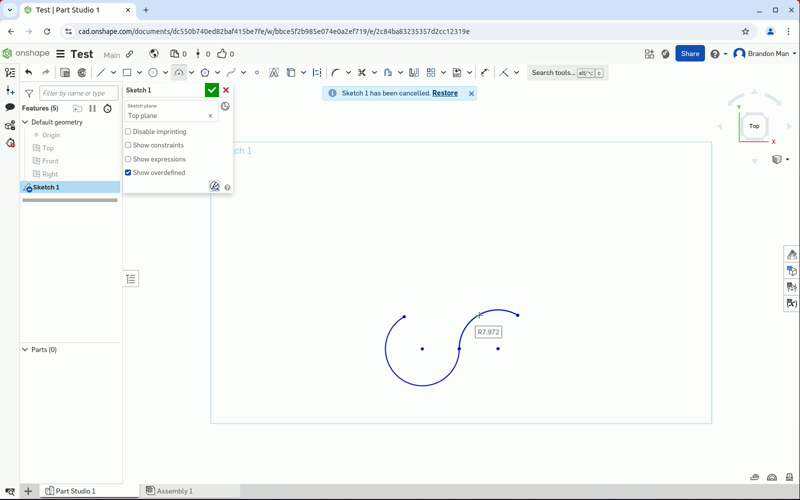
mouse_move(517, 315)
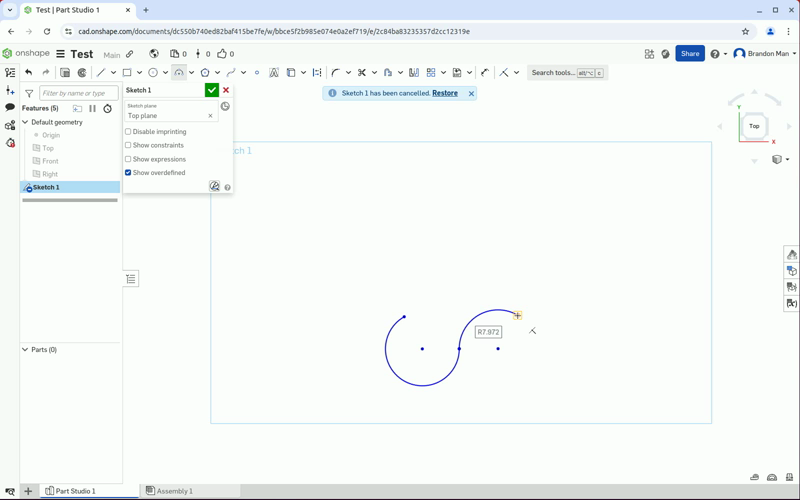
click(517, 315)
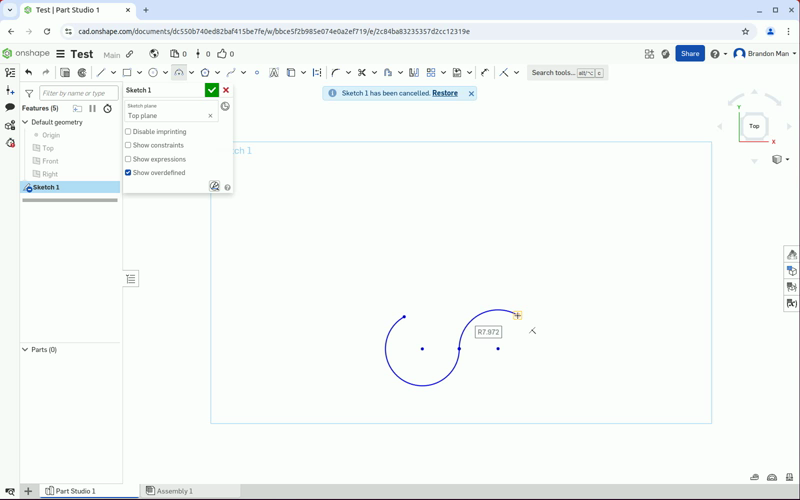
key_down(shift)
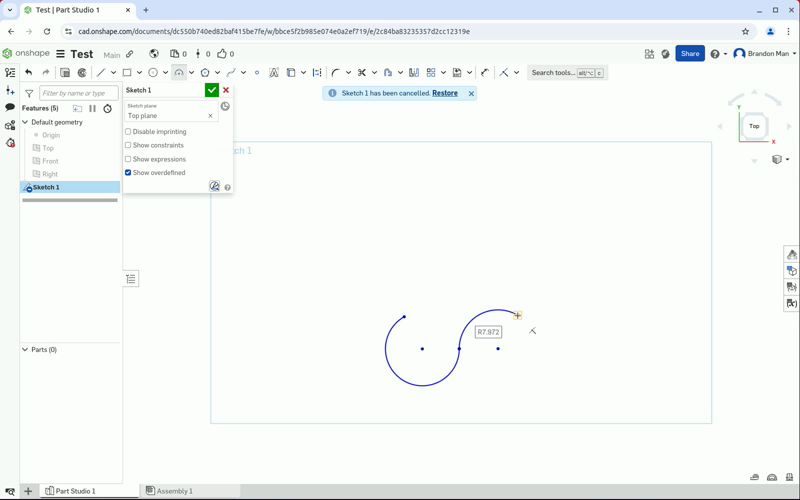
mouse_move(517, 251)
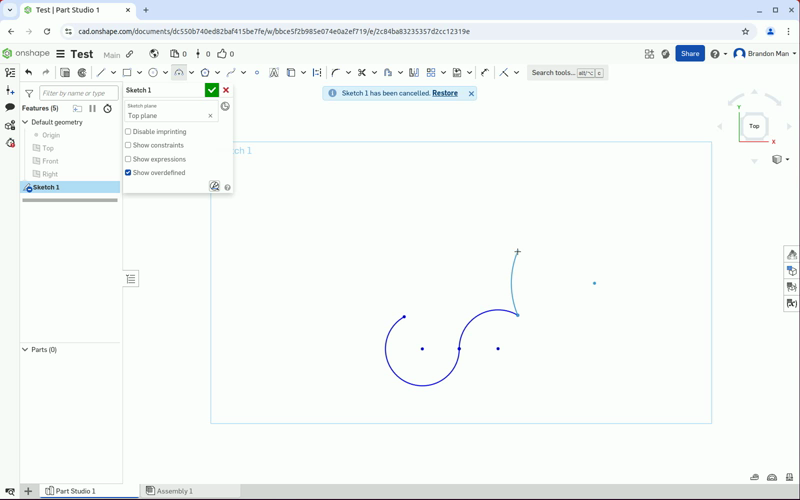
click(517, 251)
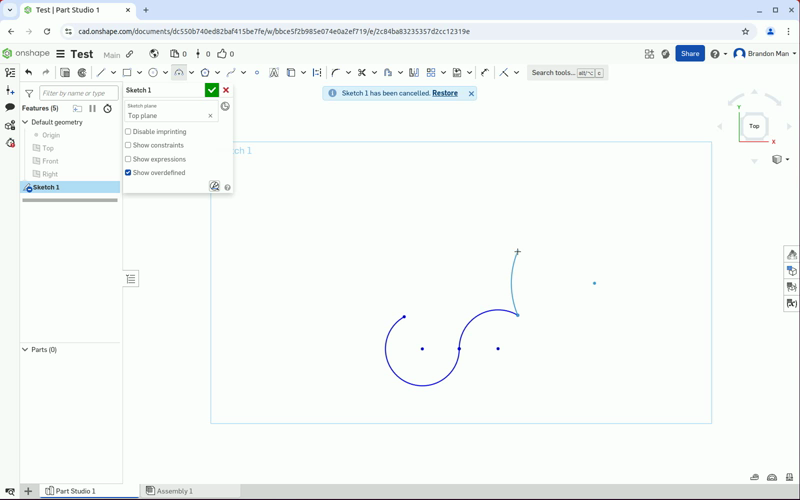
mouse_move(573, 283)
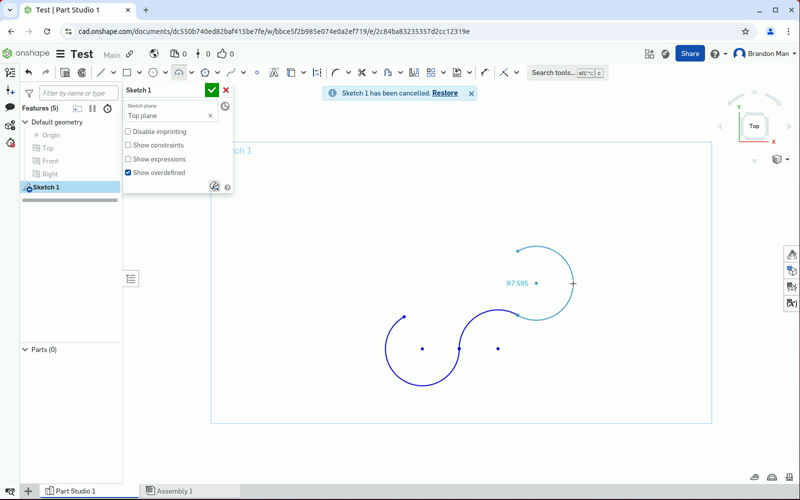
click(573, 283)
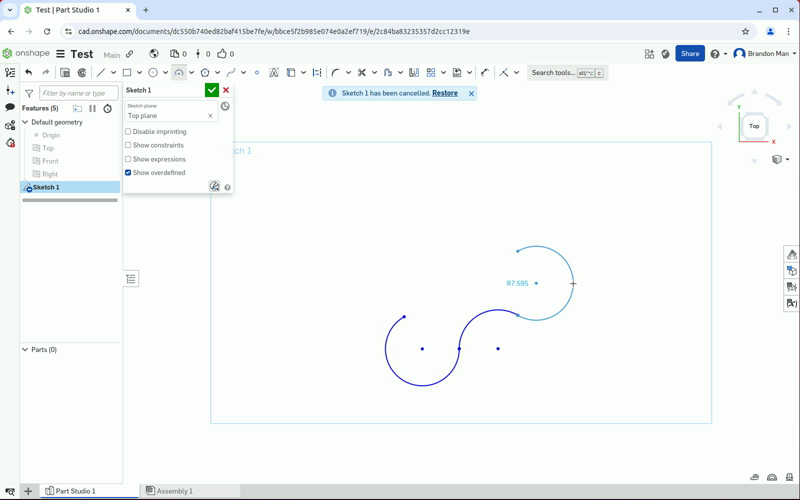
key_up(shift)
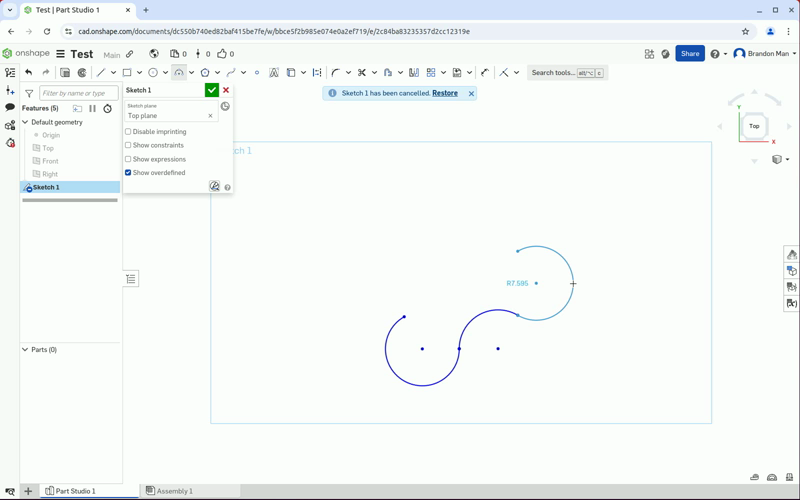
mouse_move(517, 251)
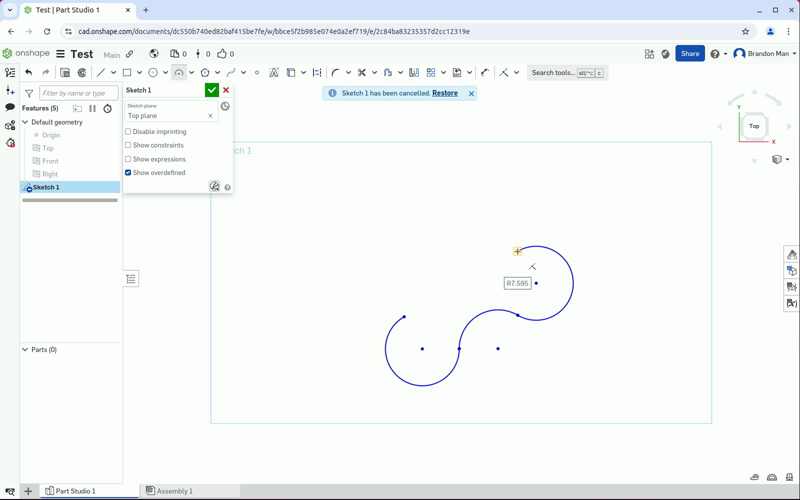
click(517, 251)
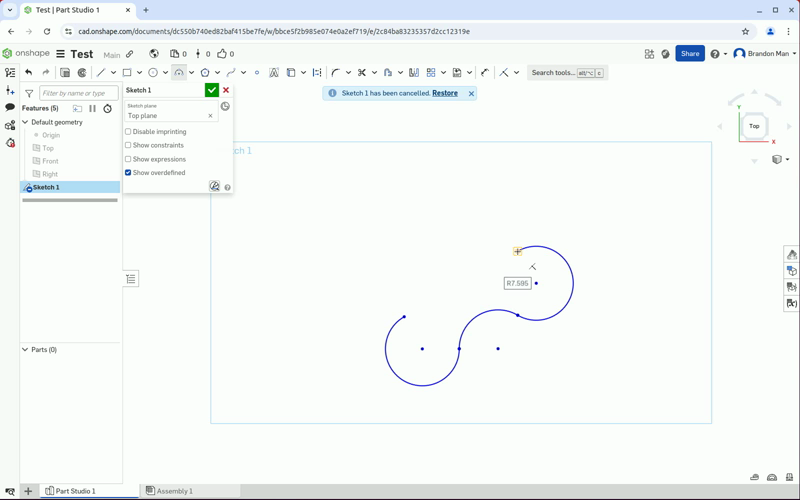
key_down(shift)
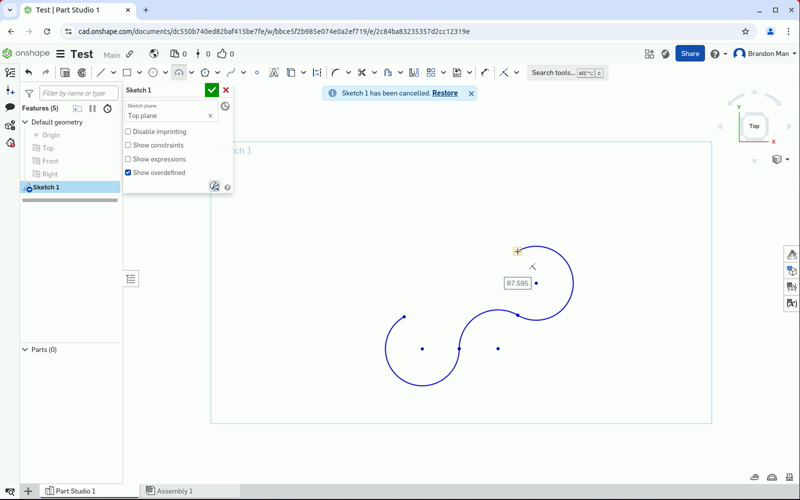
mouse_move(459, 217)
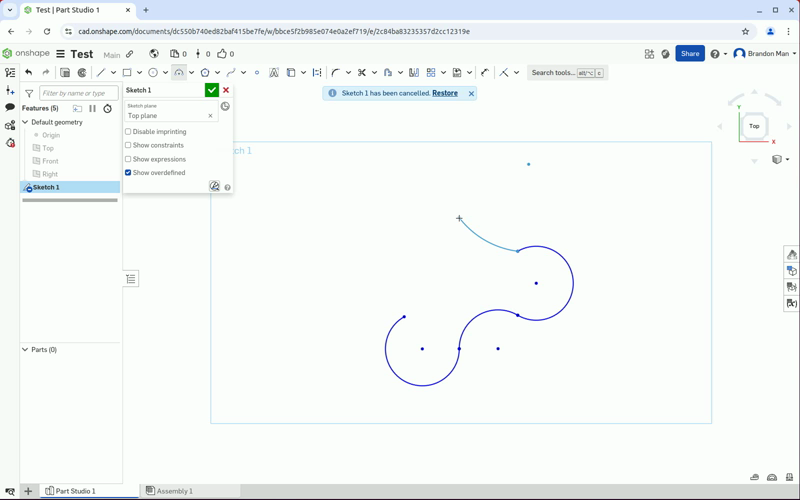
click(459, 217)
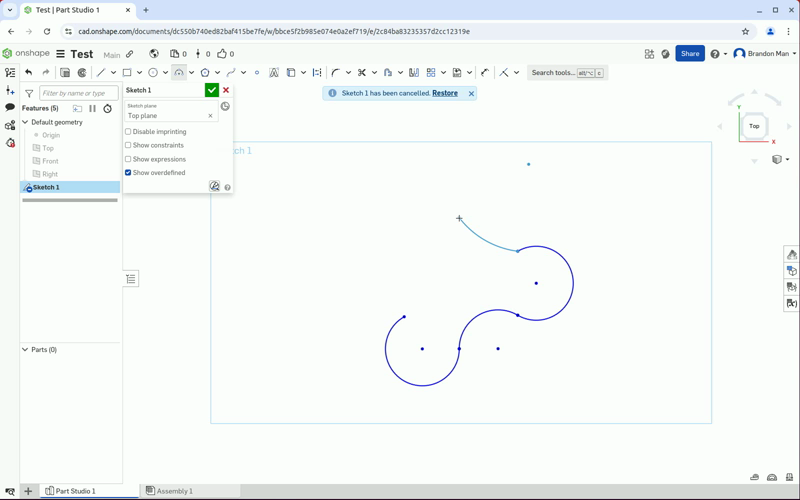
mouse_move(479, 252)
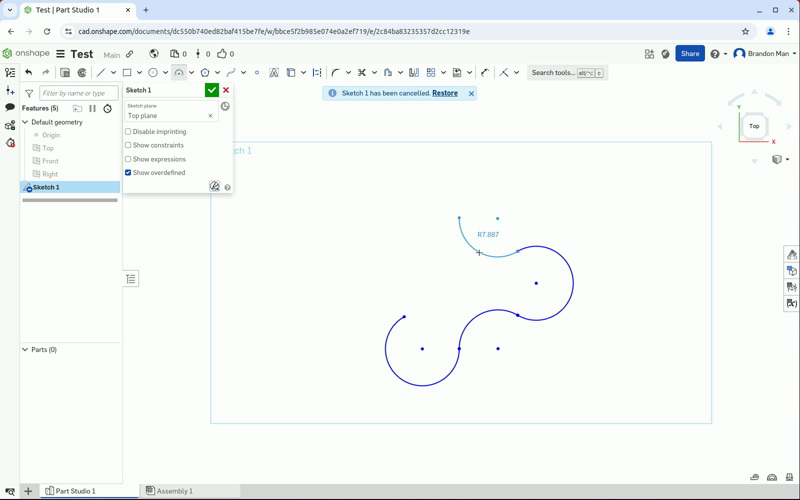
click(479, 252)
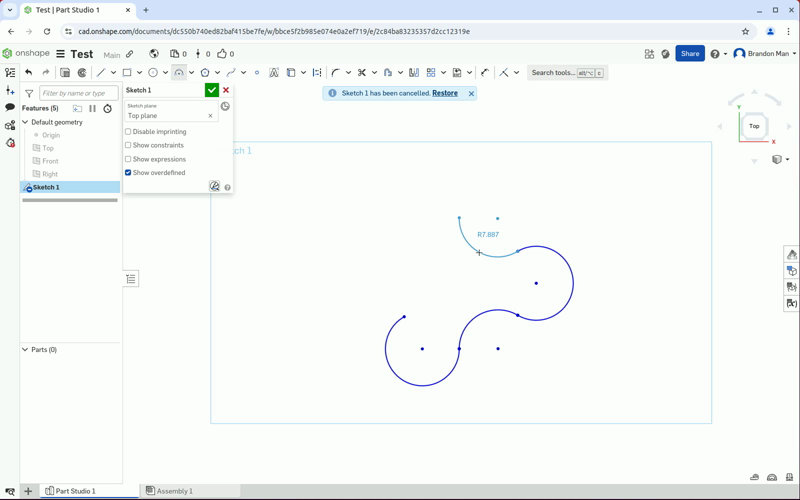
key_up(shift)
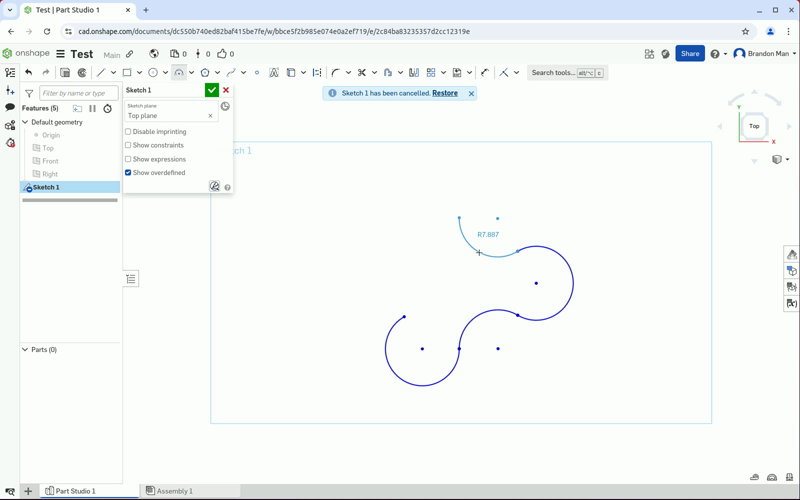
mouse_move(459, 217)
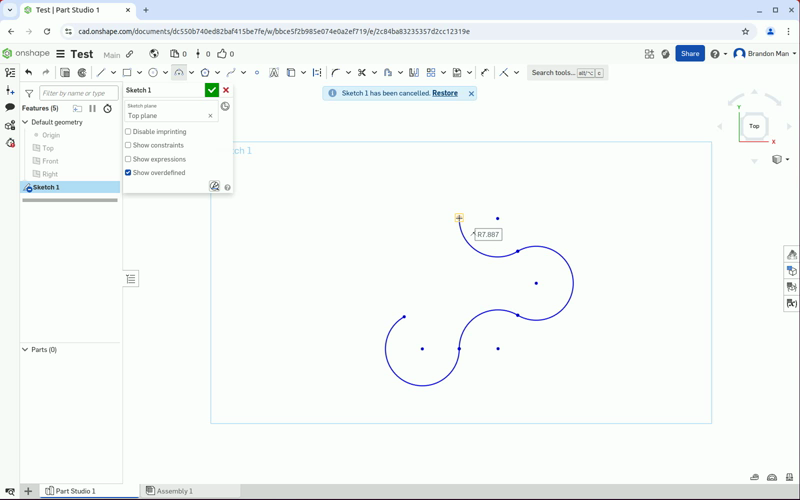
click(459, 217)
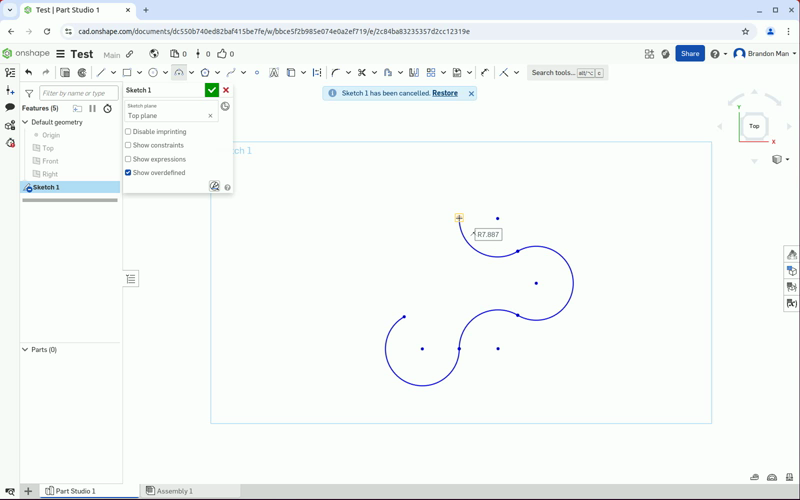
key_down(shift)
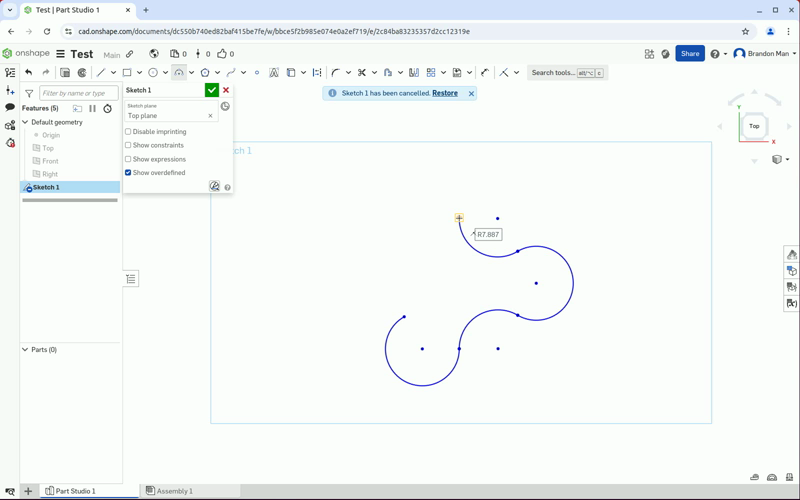
mouse_move(404, 249)
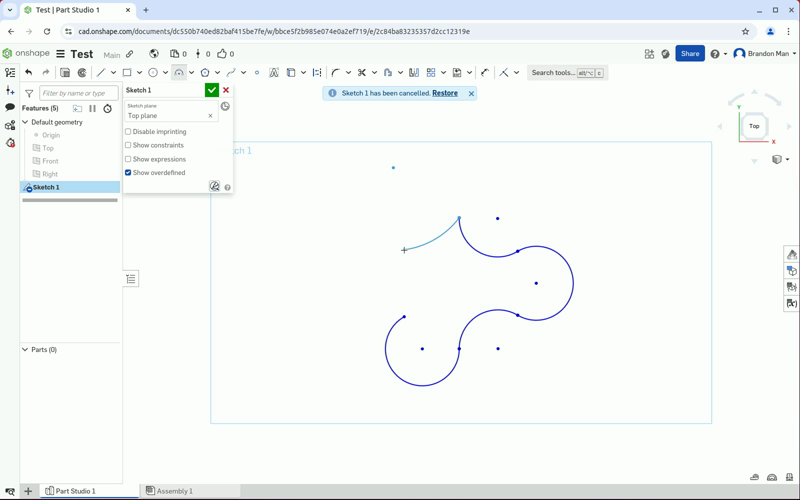
click(404, 249)
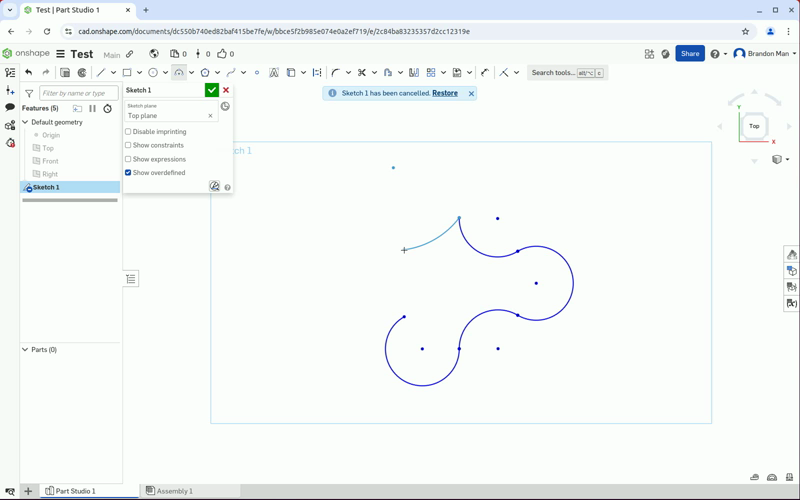
mouse_move(403, 186)
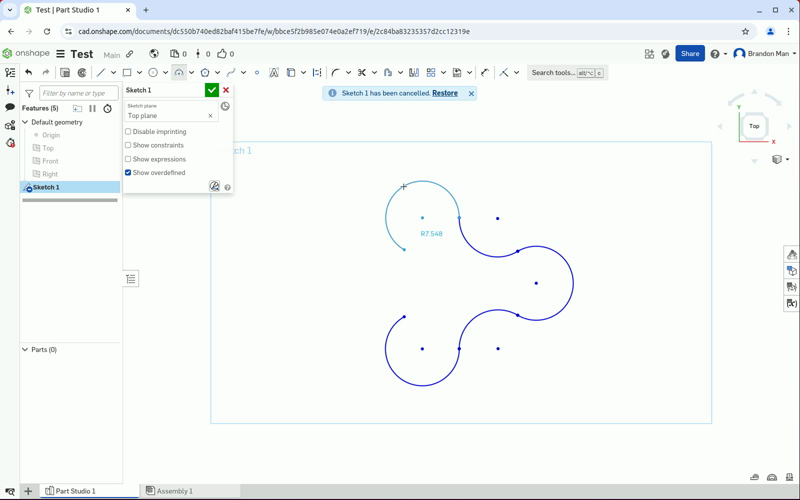
click(403, 186)
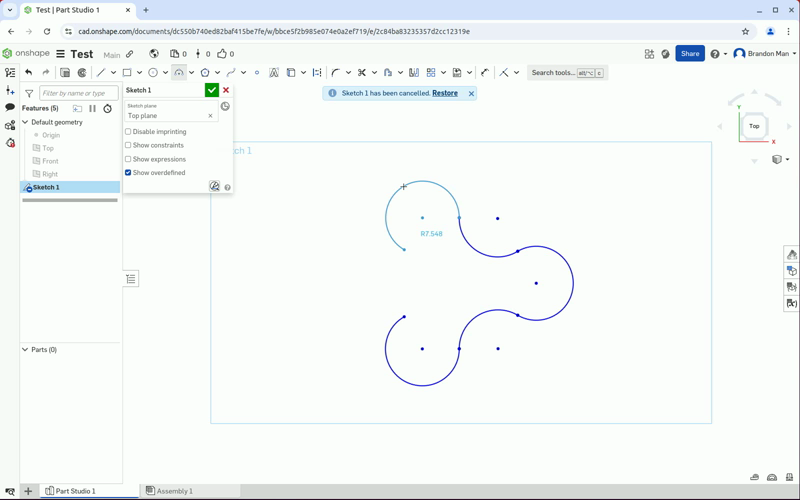
key_up(shift)
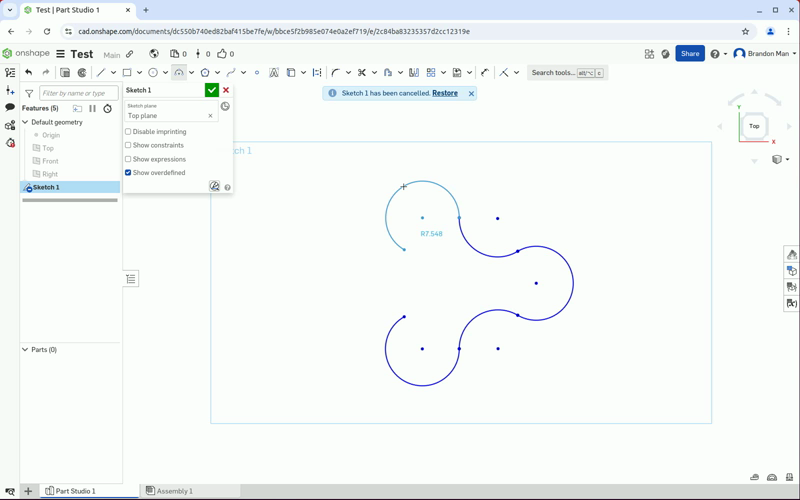
mouse_move(404, 249)
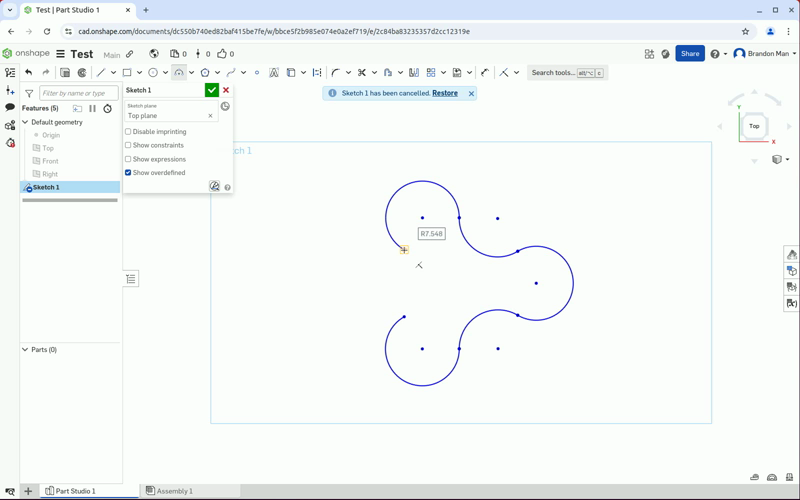
click(404, 249)
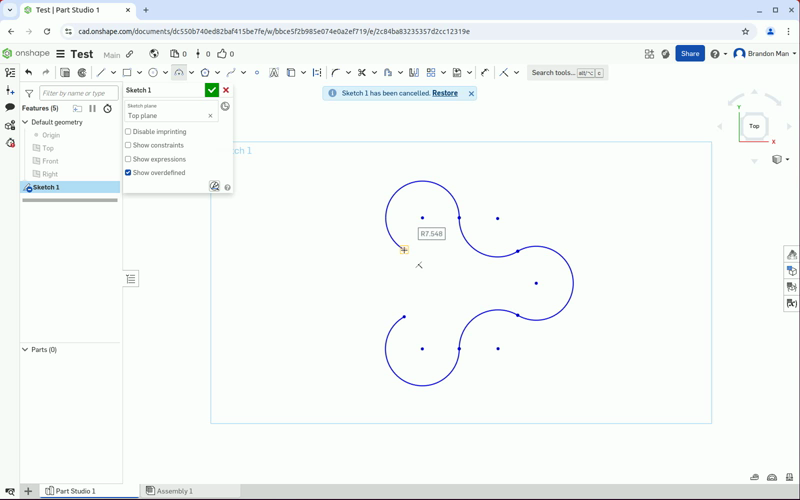
mouse_move(404, 316)
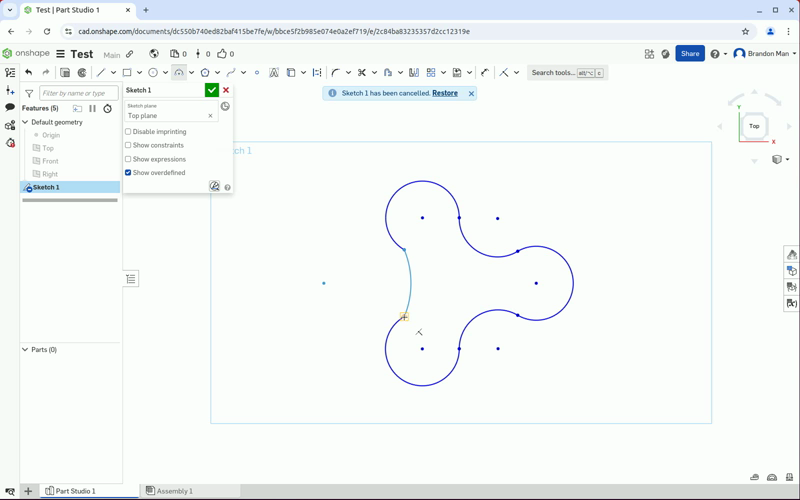
click(404, 316)
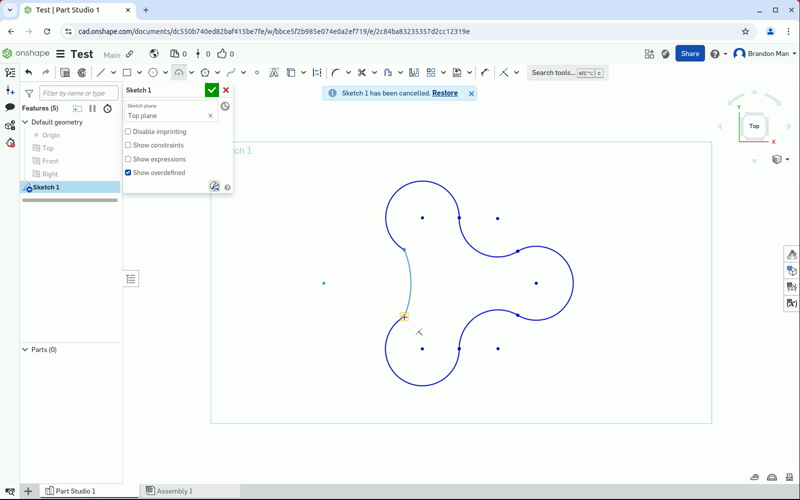
key_down(shift)
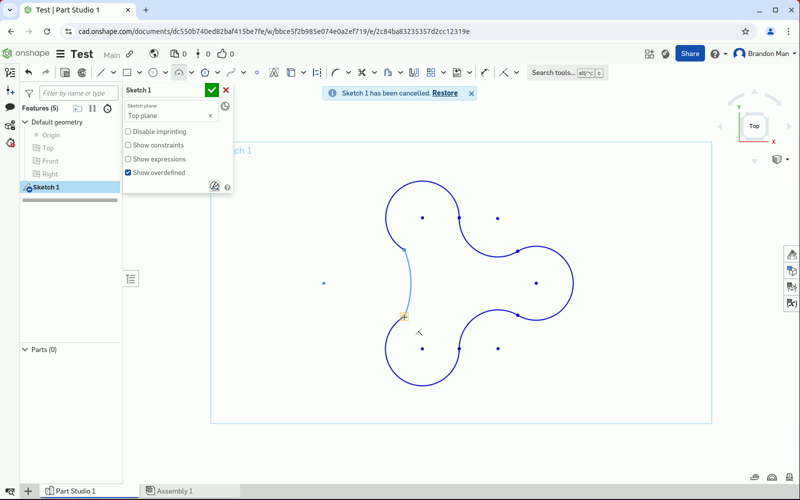
mouse_move(423, 283)
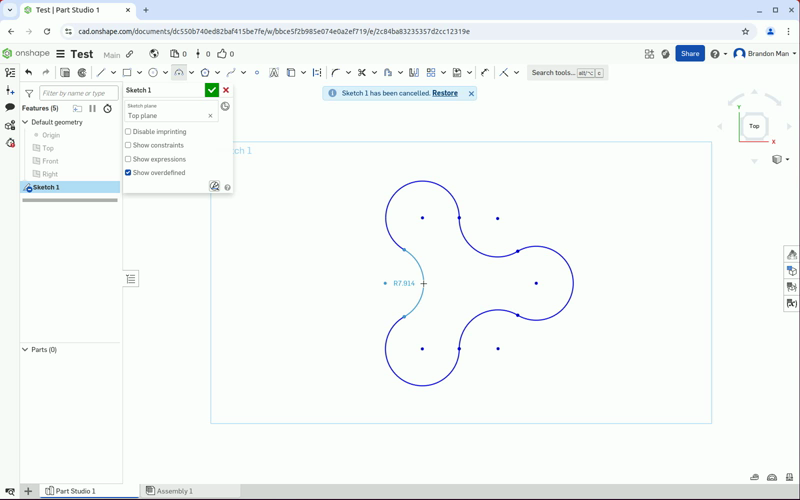
click(423, 283)
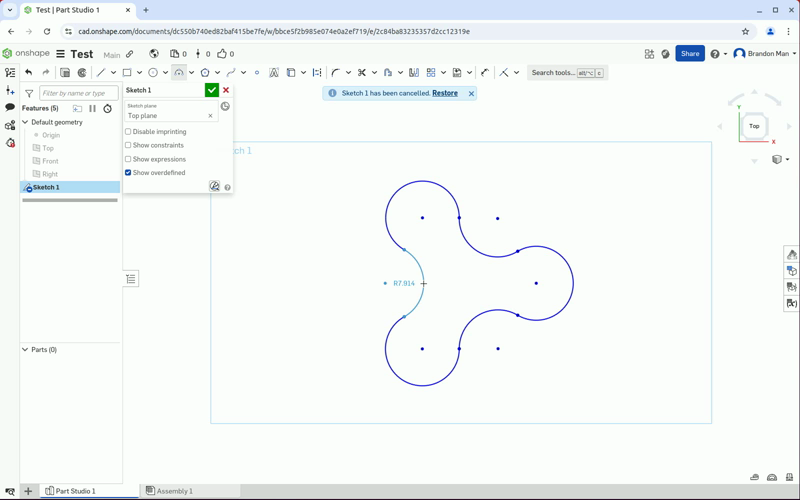
key_up(shift)
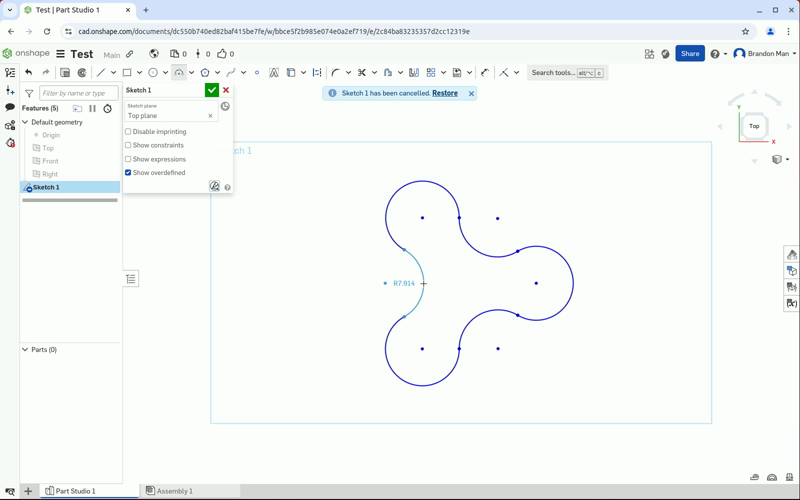
key(esc)
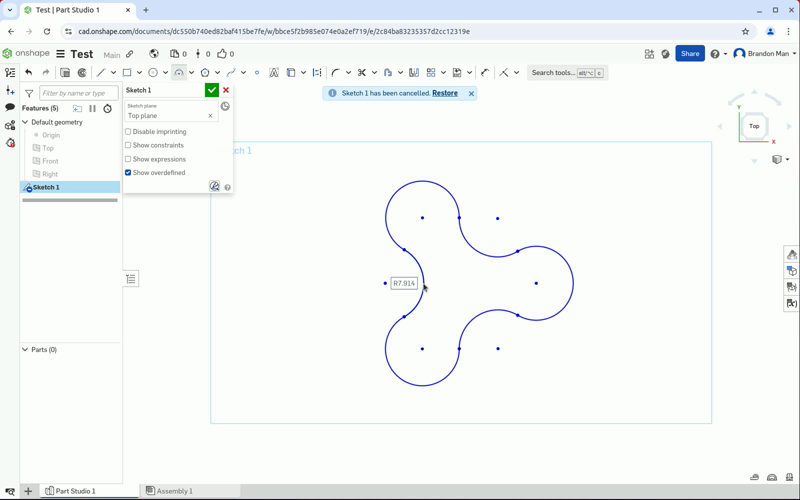
mouse_move(412, 197)
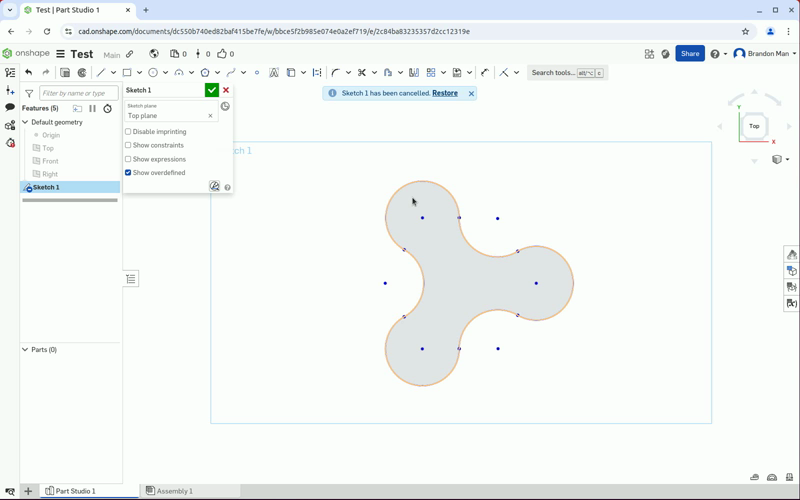
click(412, 197)
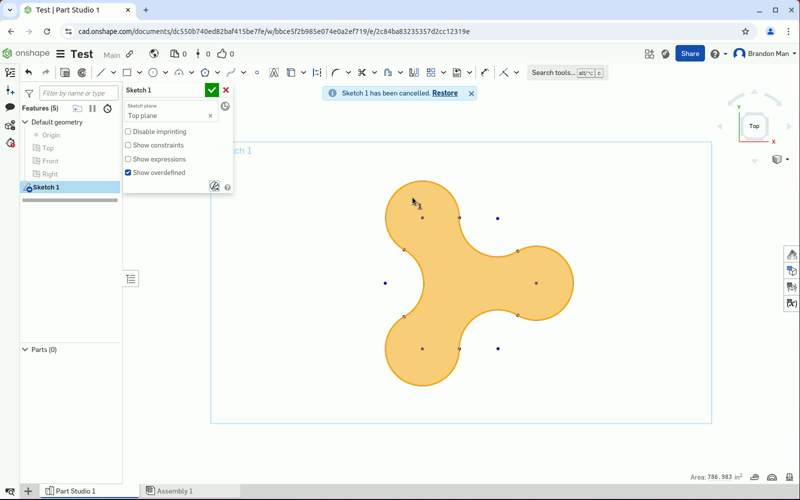
mouse_move(73, 352)
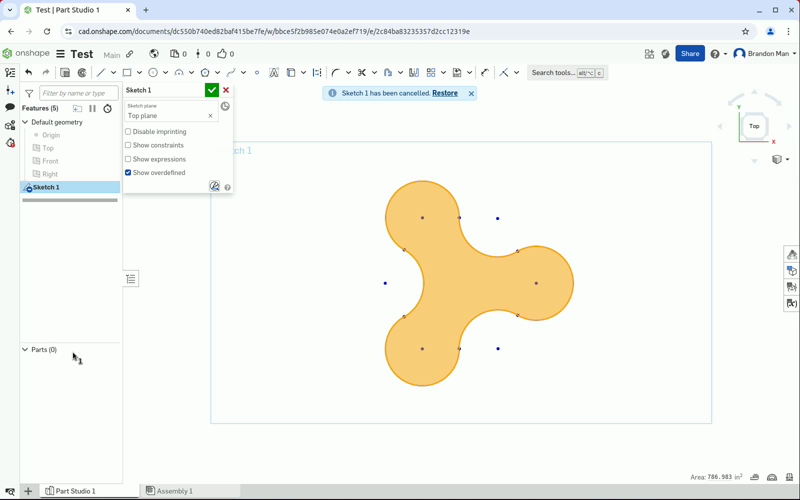
key(shift+y)
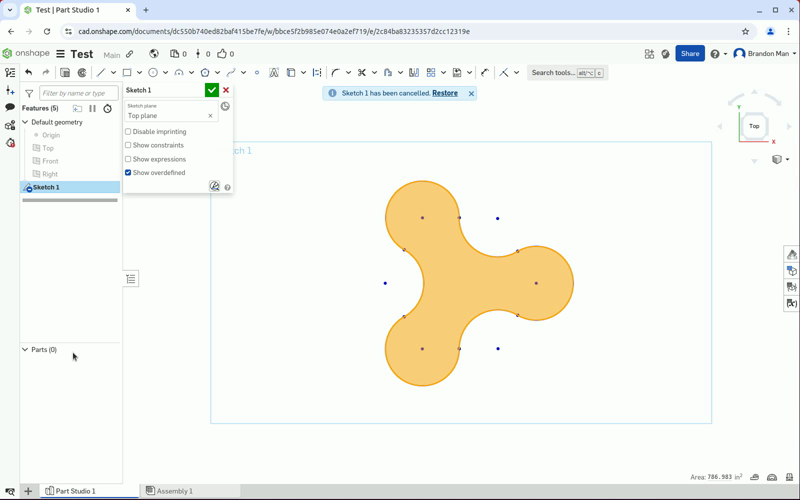
key(shift+e)
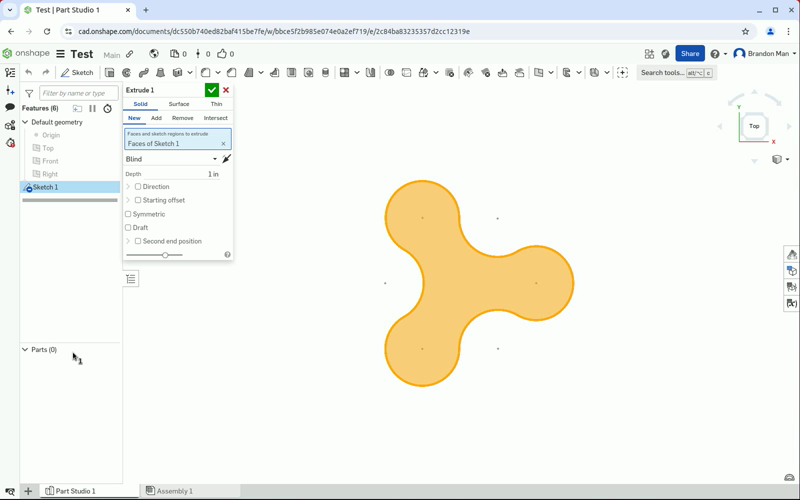
mouse_move(143, 106)
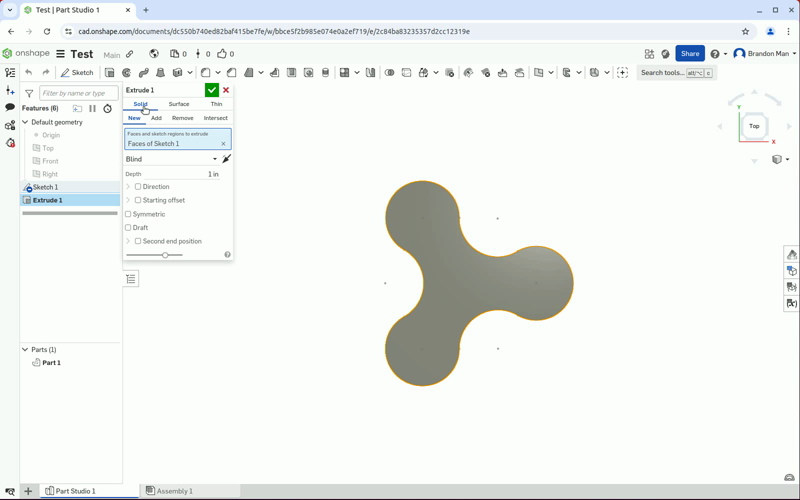
click(143, 106)
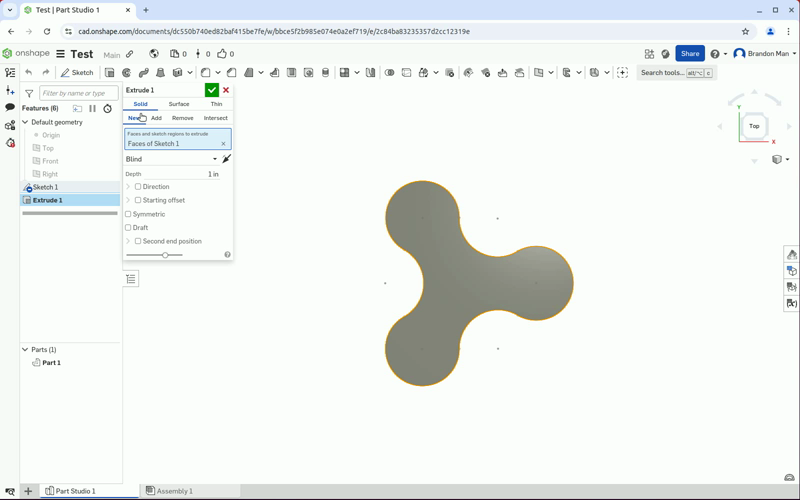
mouse_move(137, 120)
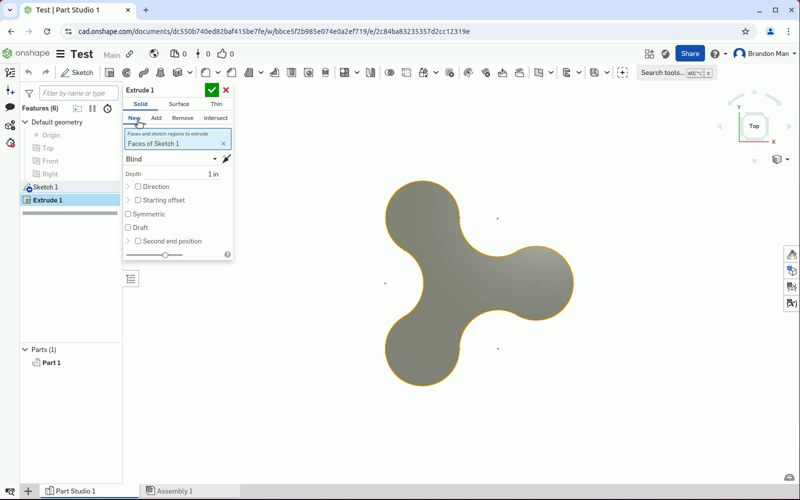
click(137, 120)
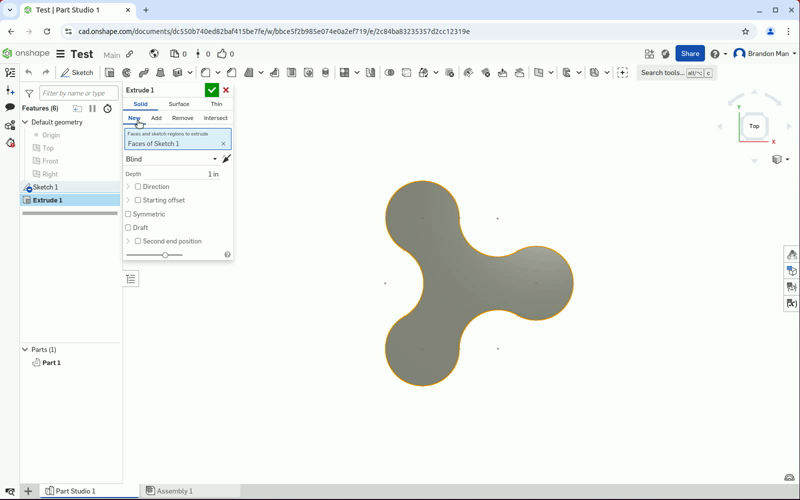
key(tab, 4)
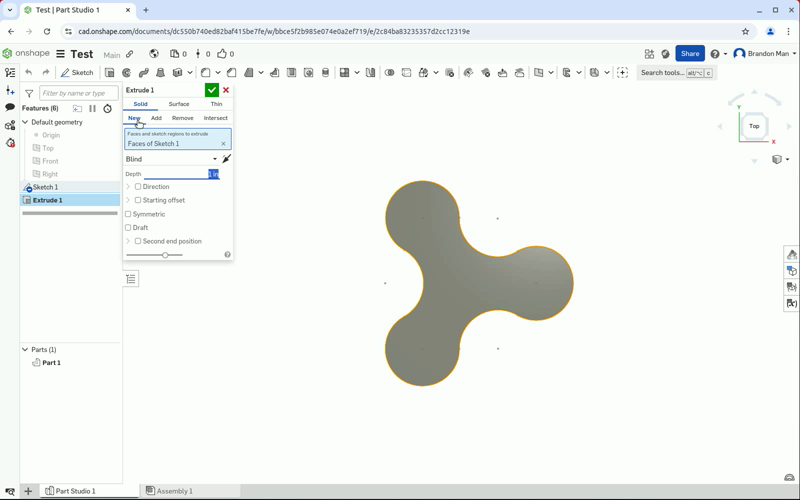
text(2.166)
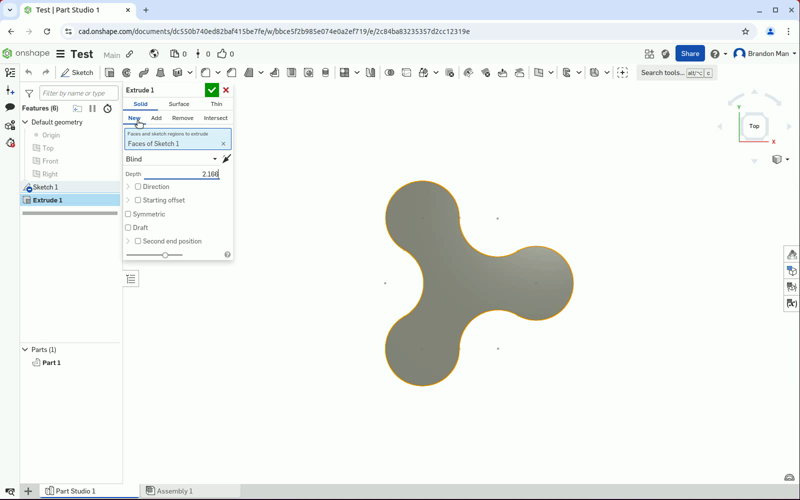
key(enter)
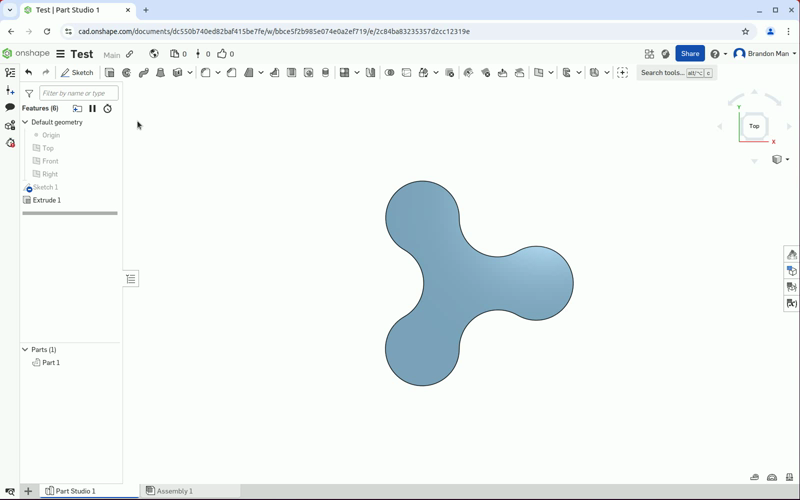
key(shift+h)
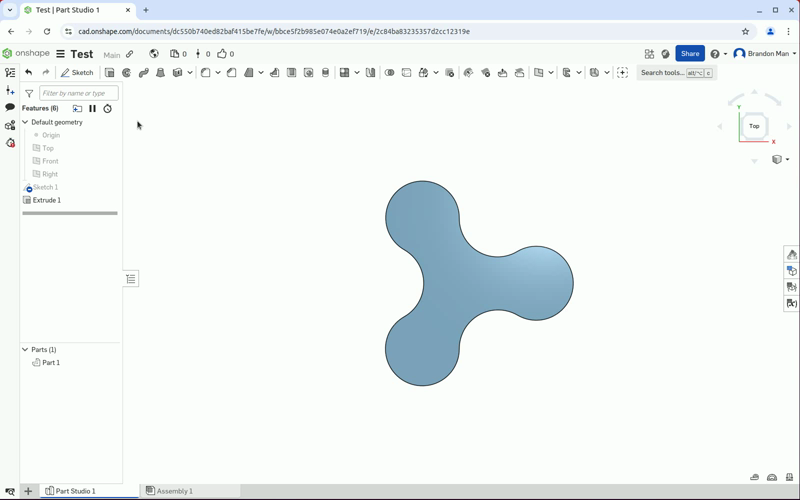
key(shift+h)
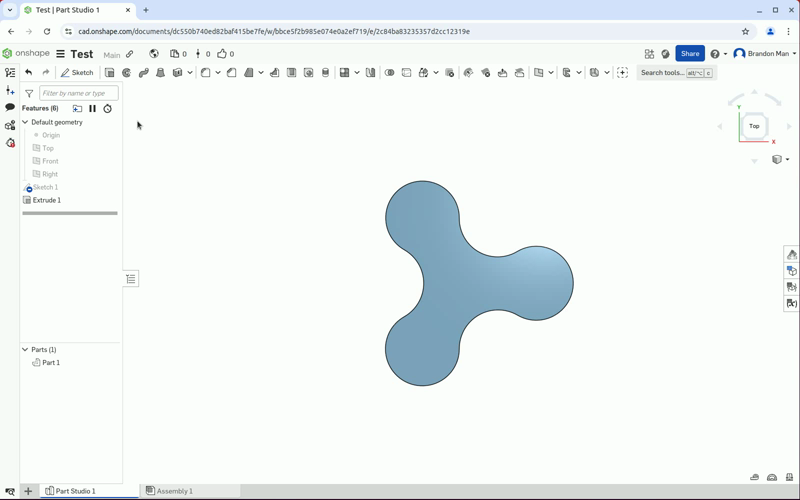
mouse_move(73, 189)
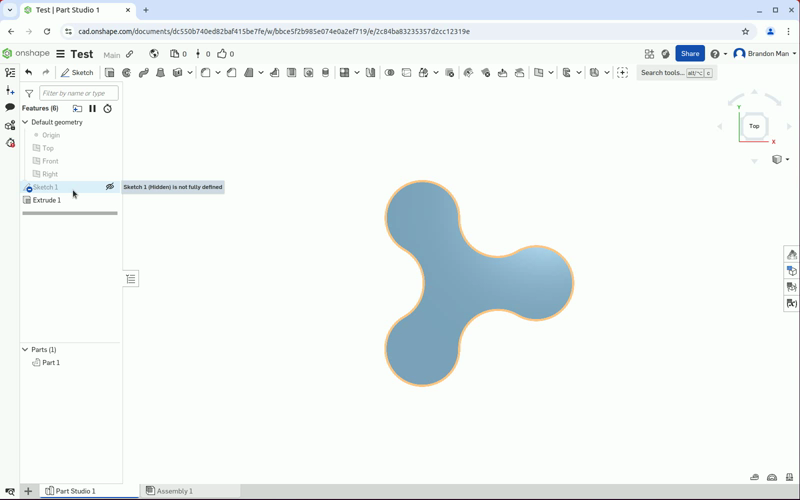
click(73, 189)
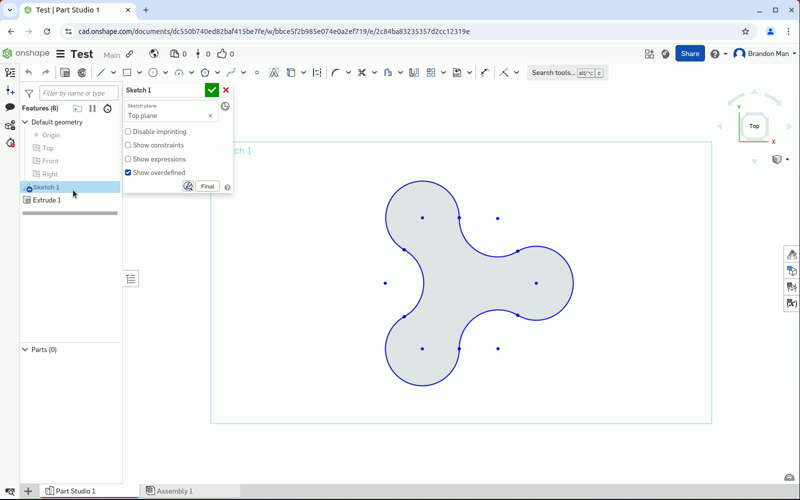
mouse_move(229, 92)
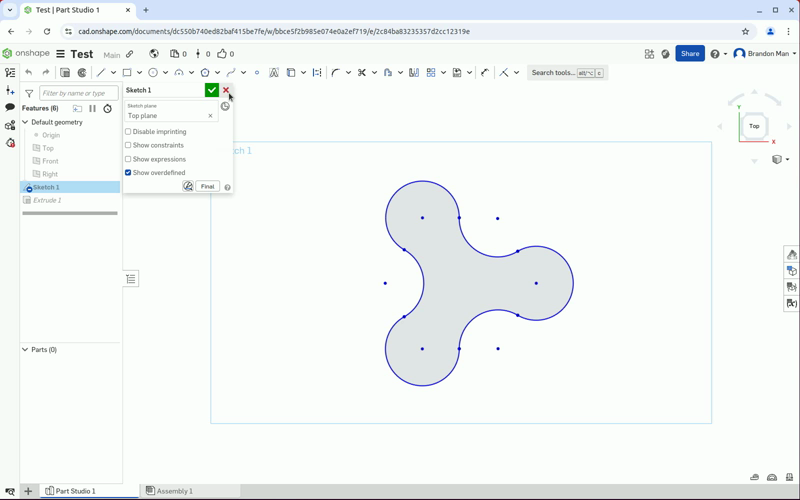
click(229, 92)
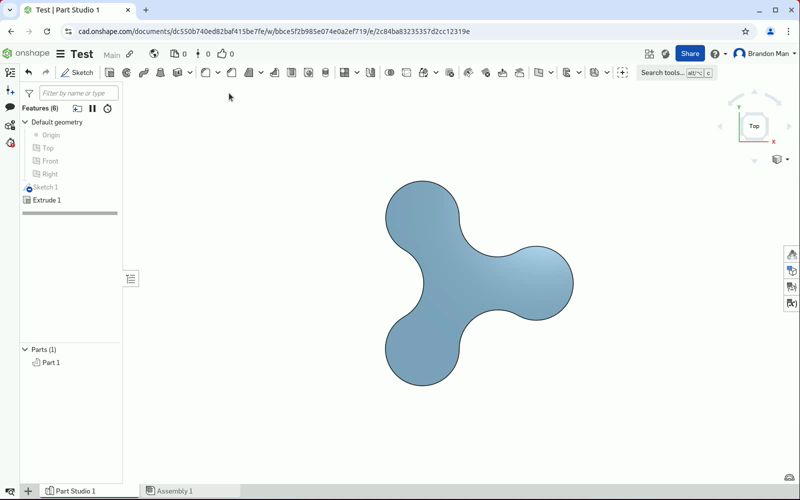
mouse_move(541, 75)
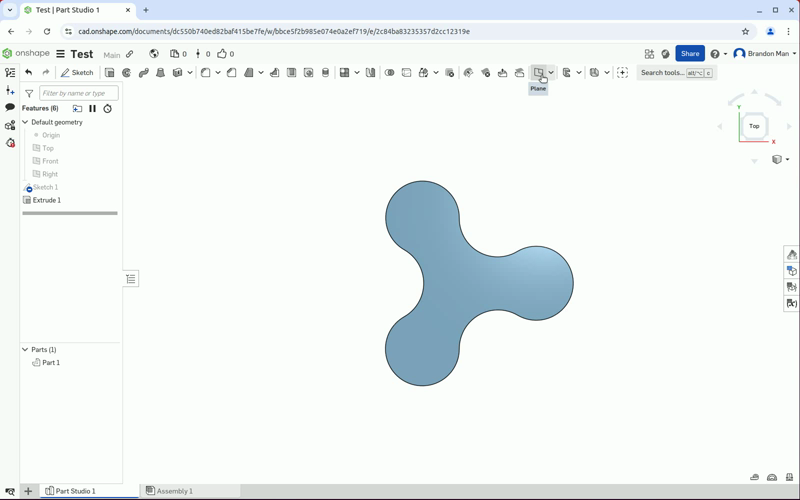
click(541, 75)
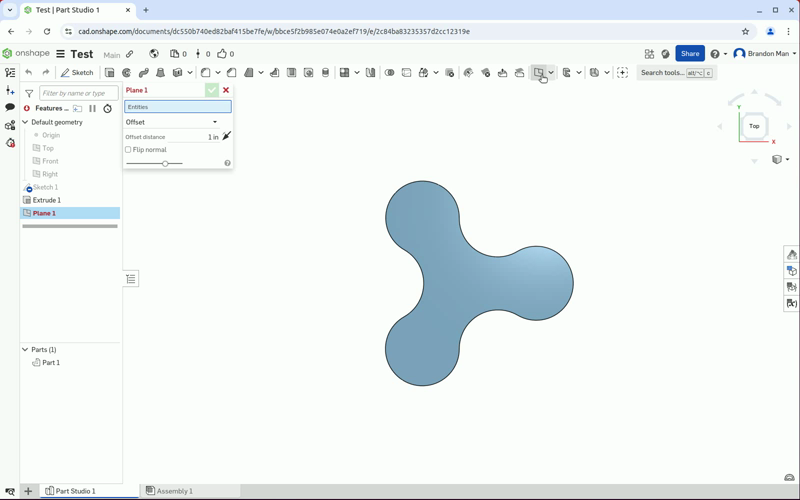
mouse_move(73, 150)
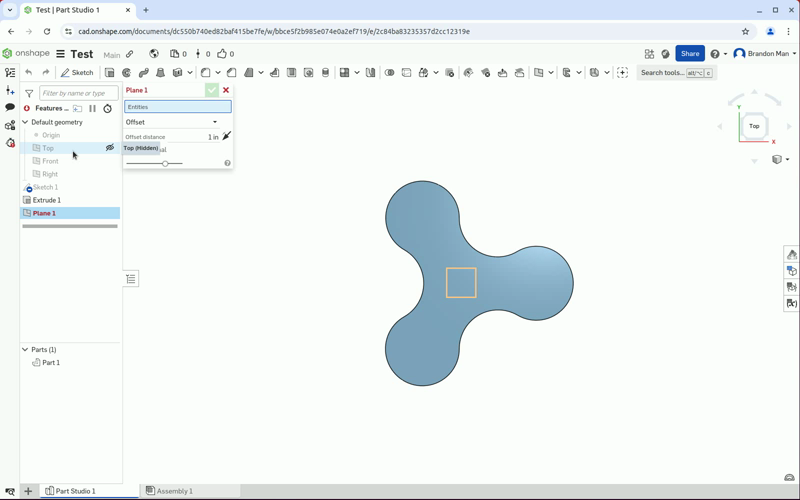
click(73, 150)
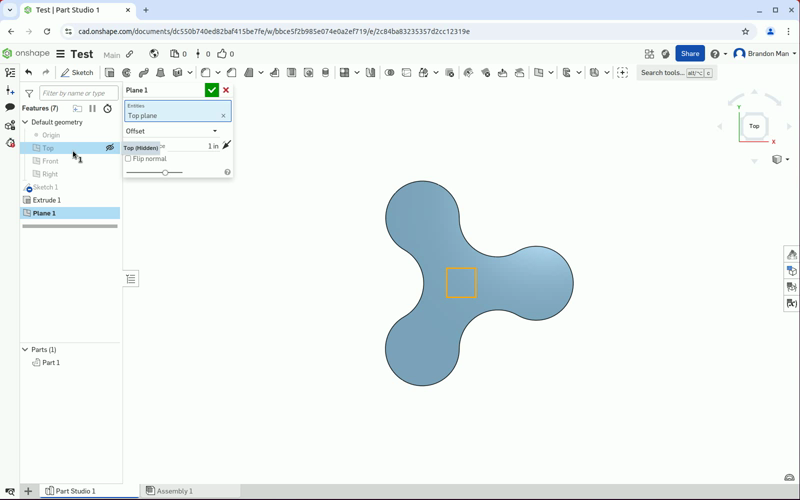
key(tab, 2)
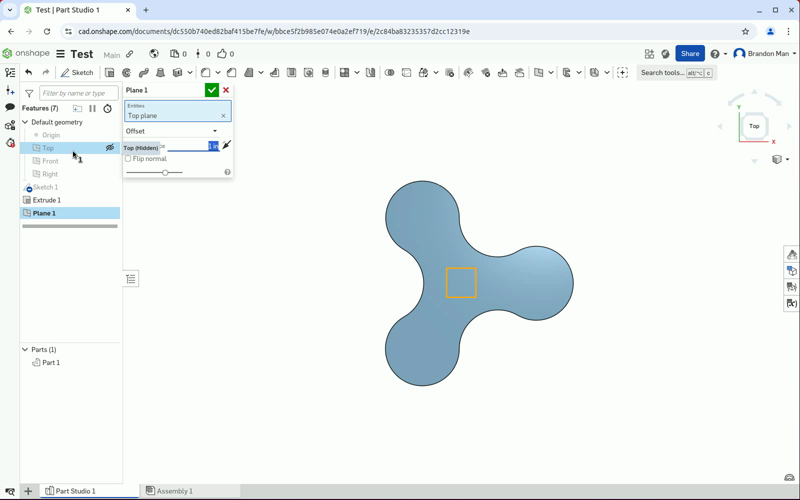
text(2.157)
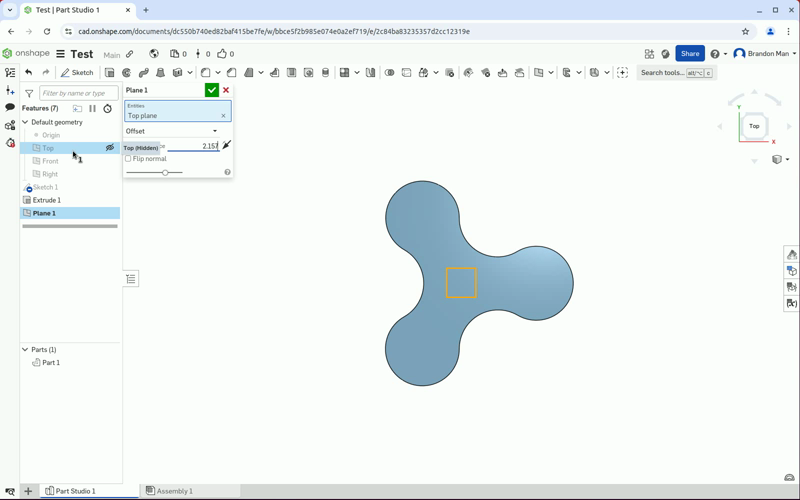
key(enter, 2)
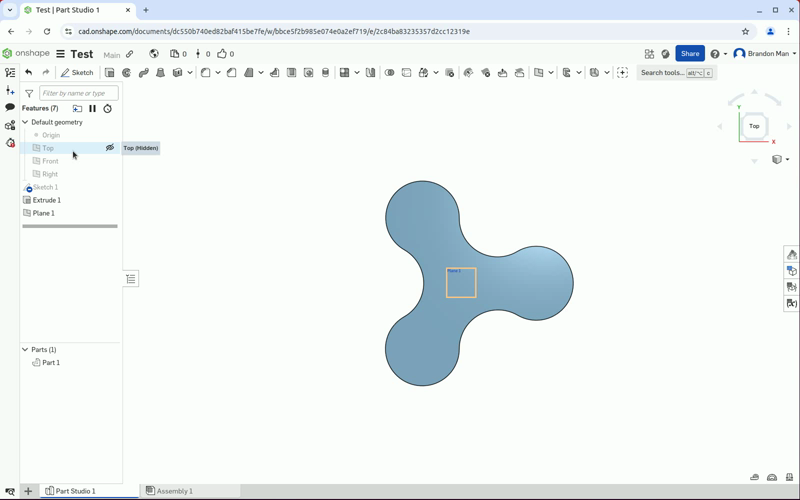
key(shift+s)
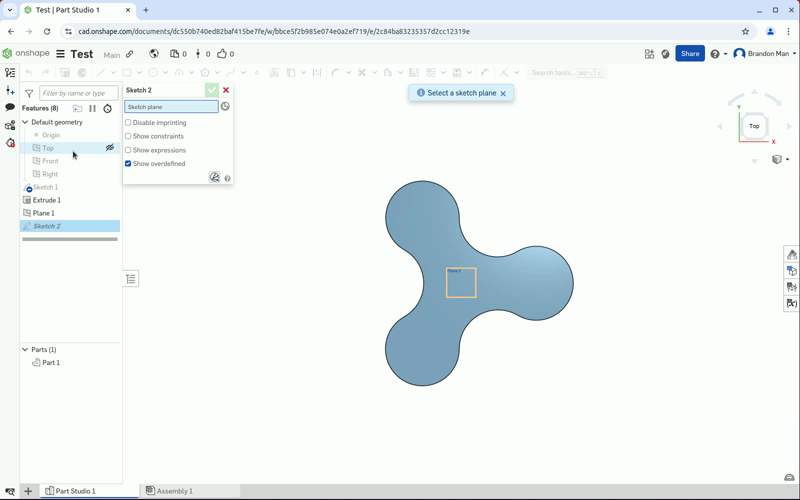
mouse_move(73, 215)
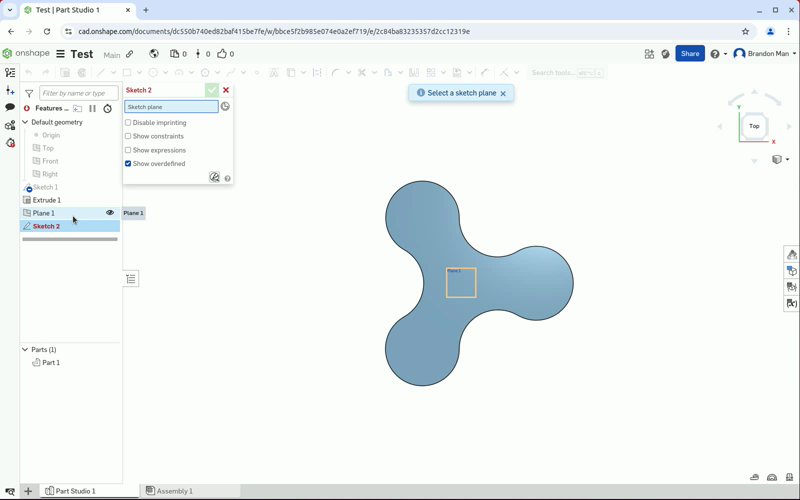
click(73, 215)
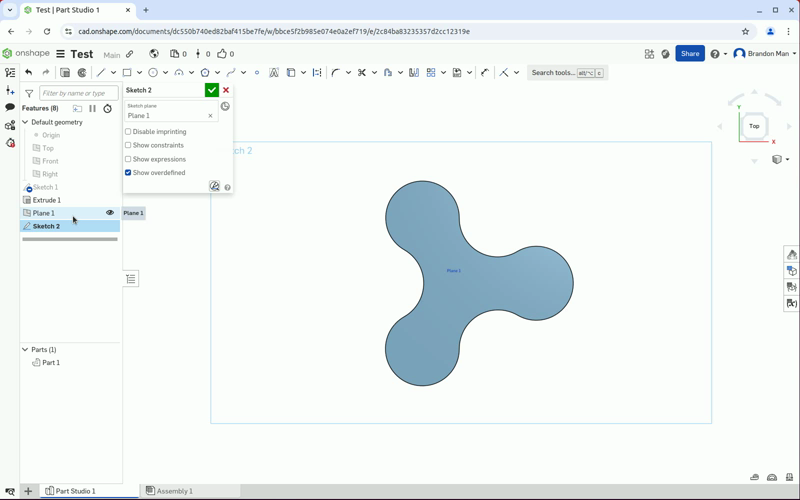
mouse_move(73, 352)
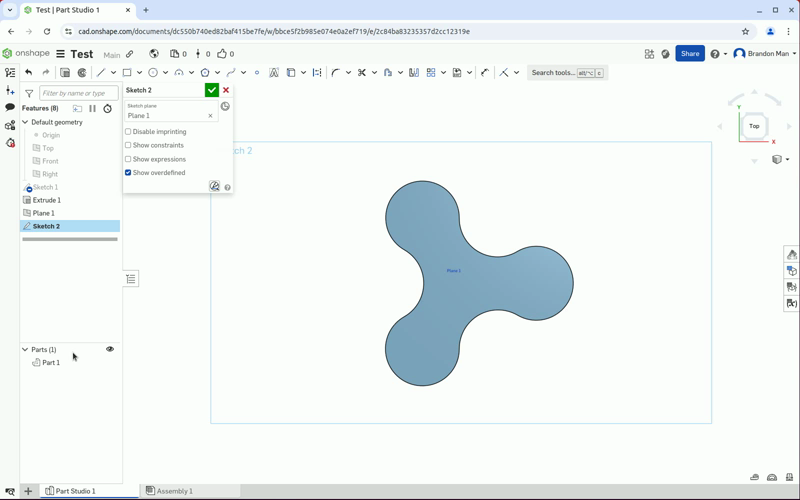
key(y)
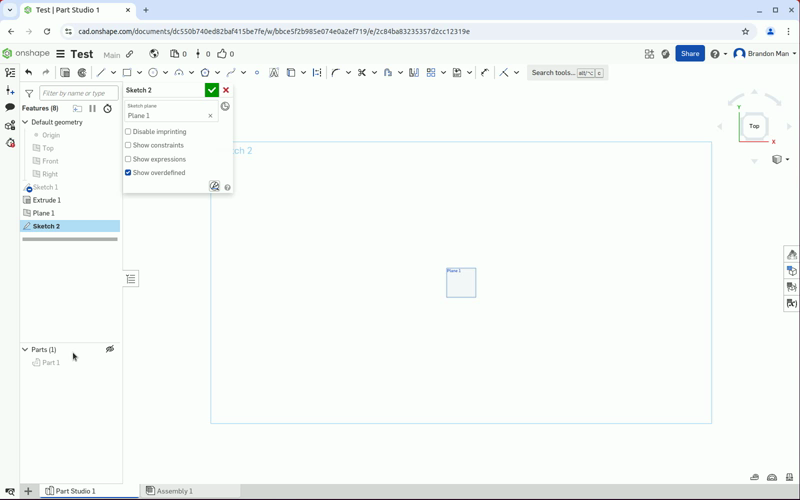
key(c)
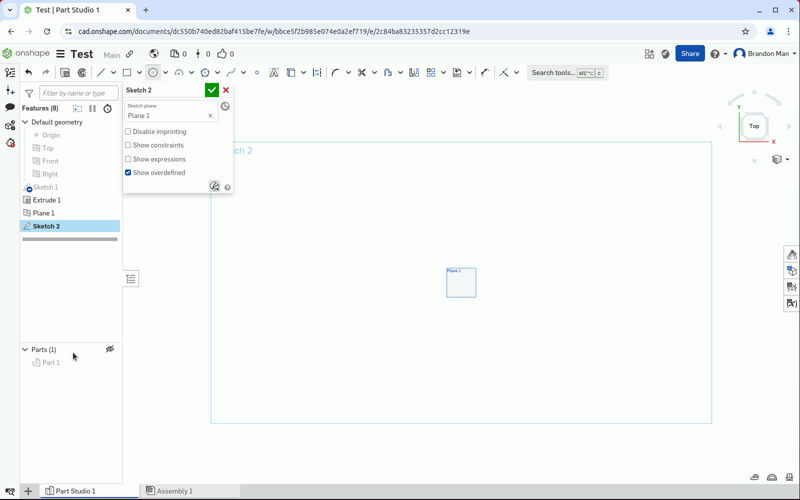
key_down(shift)
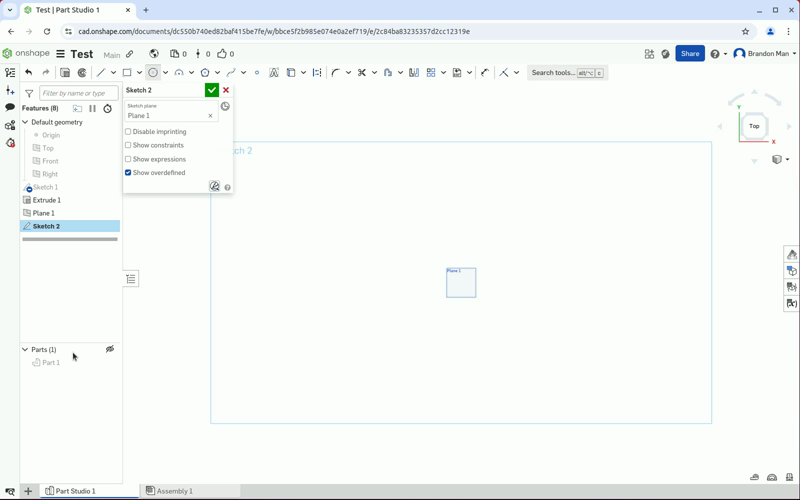
mouse_move(461, 282)
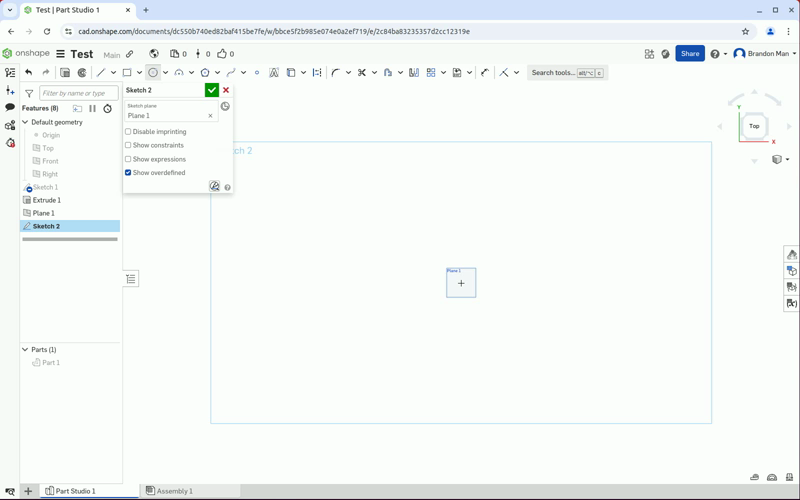
click(461, 282)
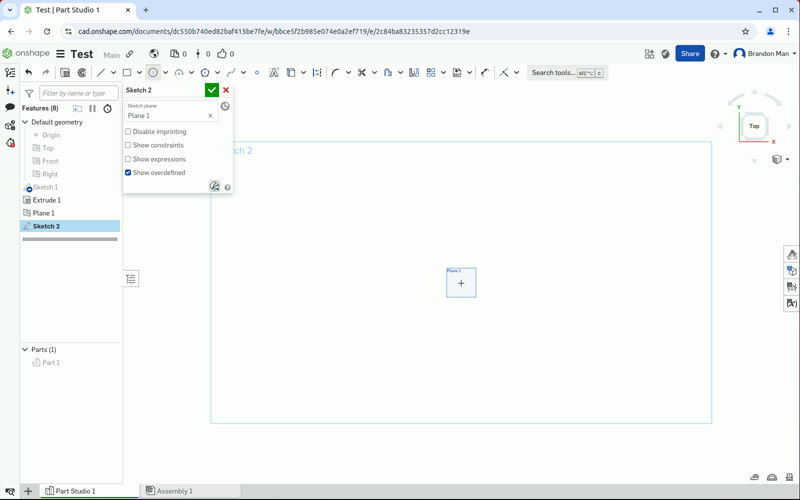
key_up(shift)
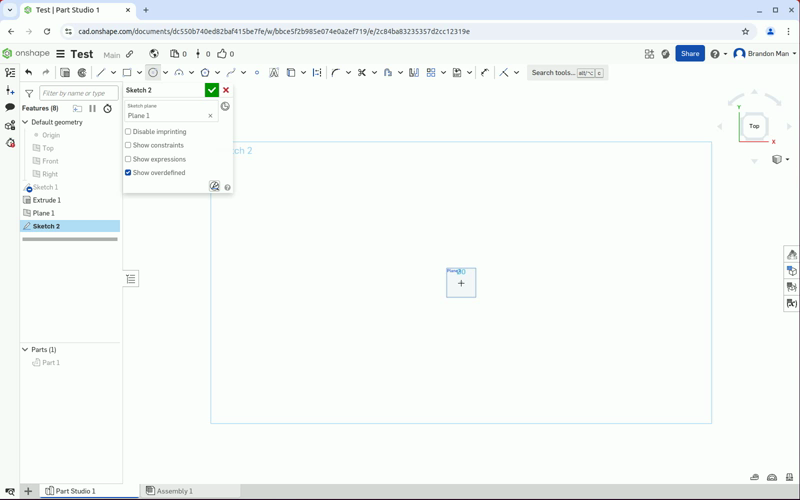
mouse_move(470, 282)
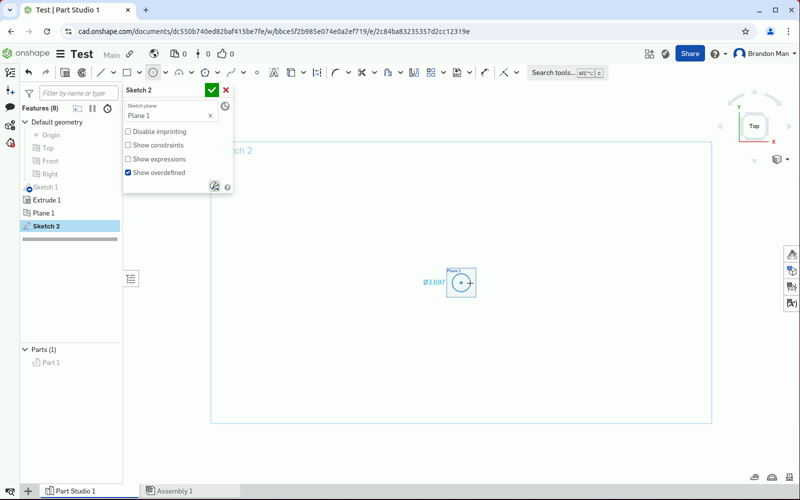
click(470, 282)
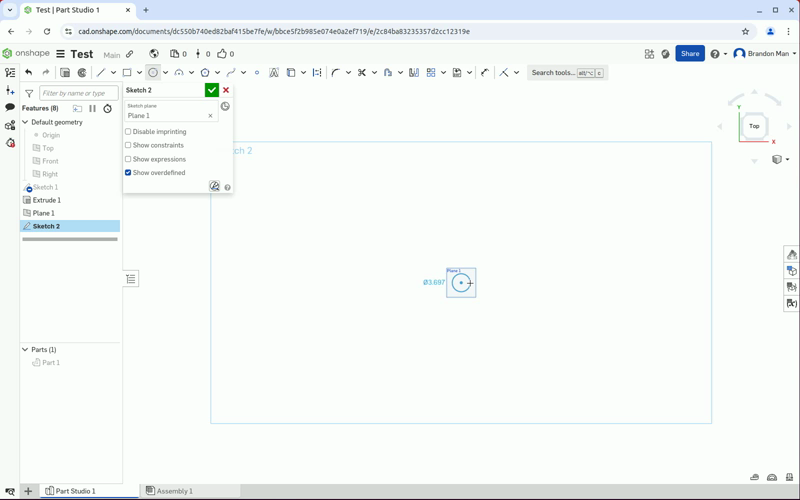
key(esc)
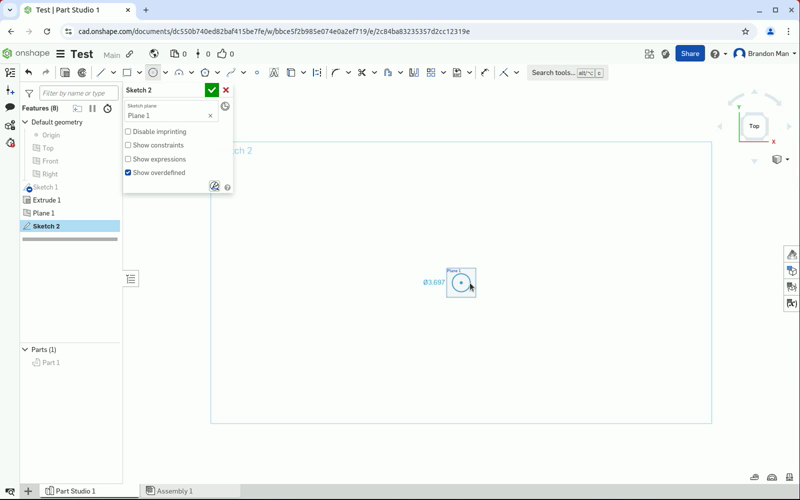
mouse_move(469, 282)
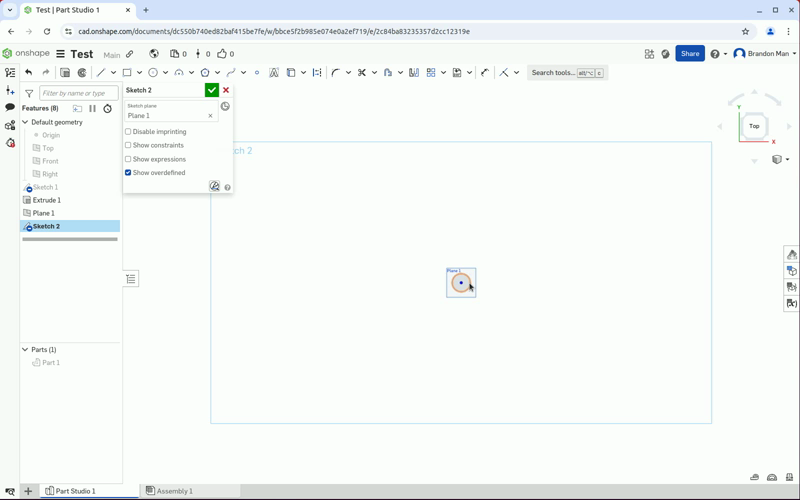
scroll(6)
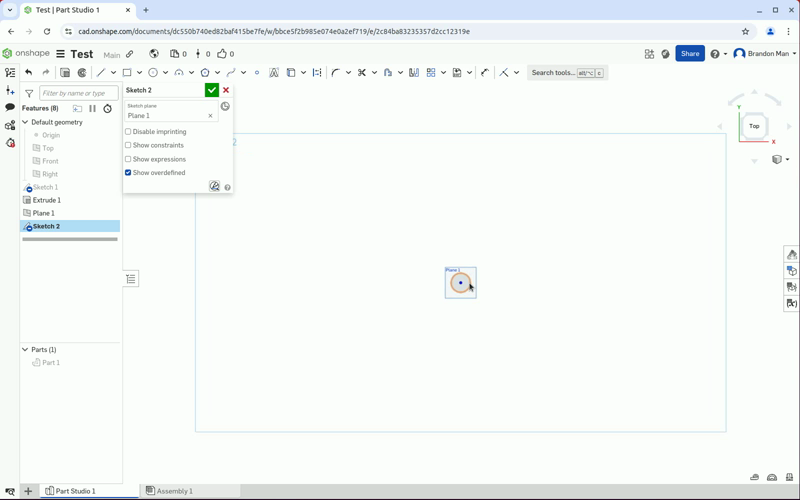
scroll(6)
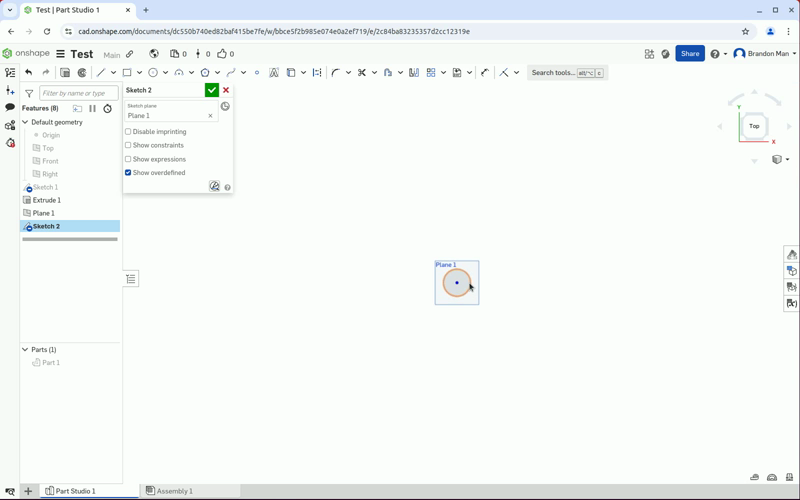
scroll(6)
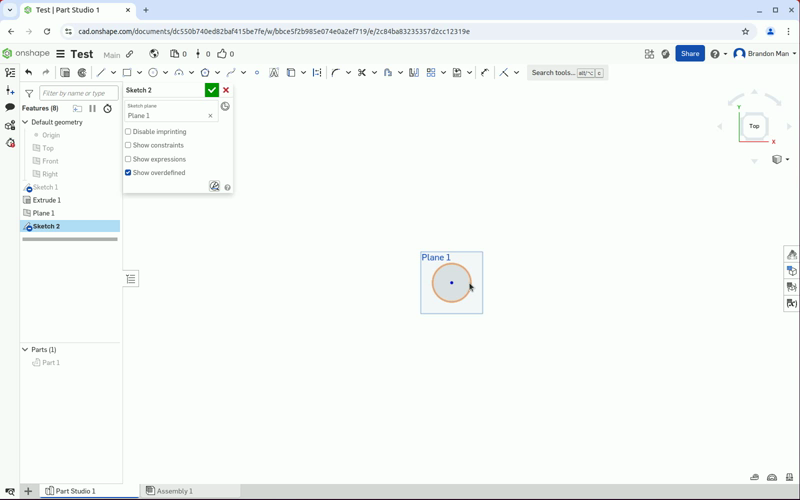
scroll(6)
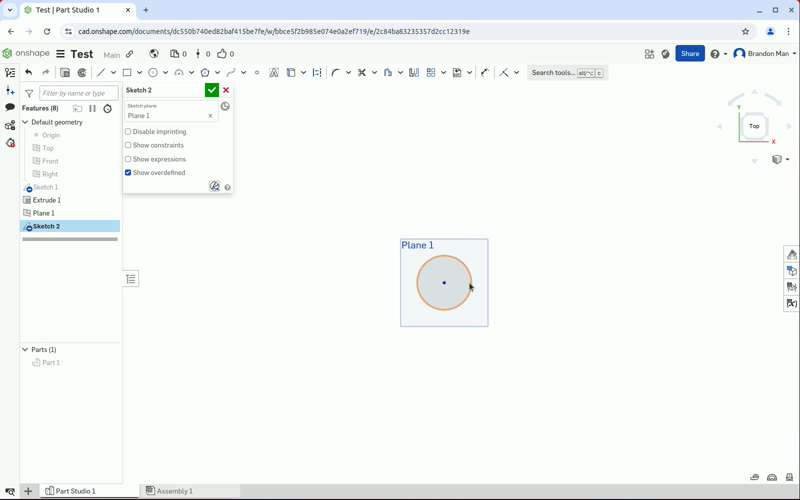
scroll(6)
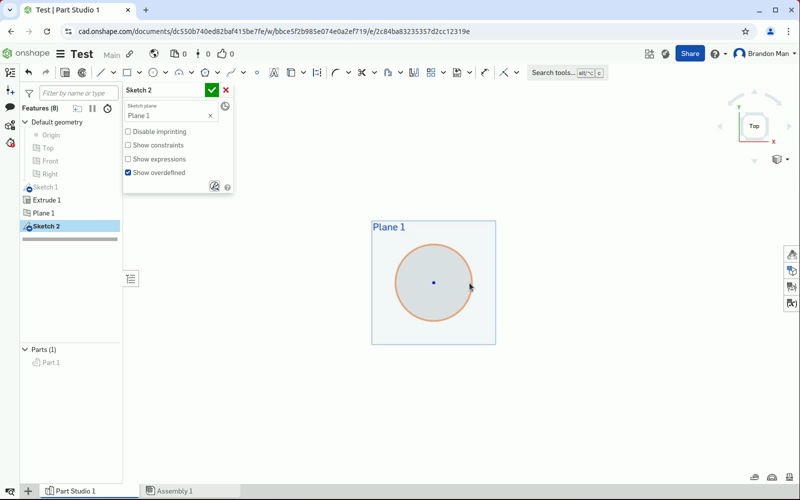
scroll(6)
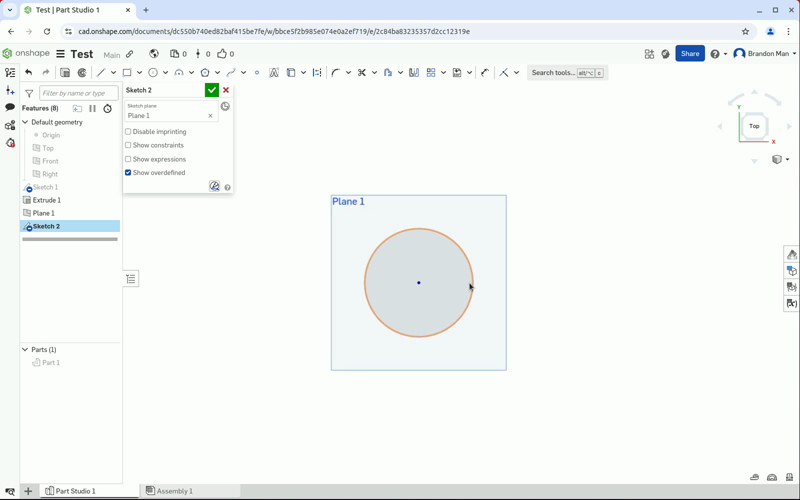
scroll(6)
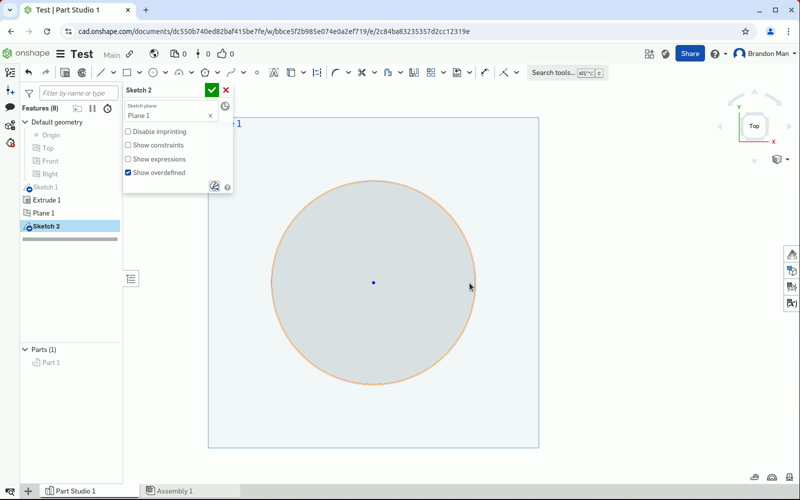
click(469, 282)
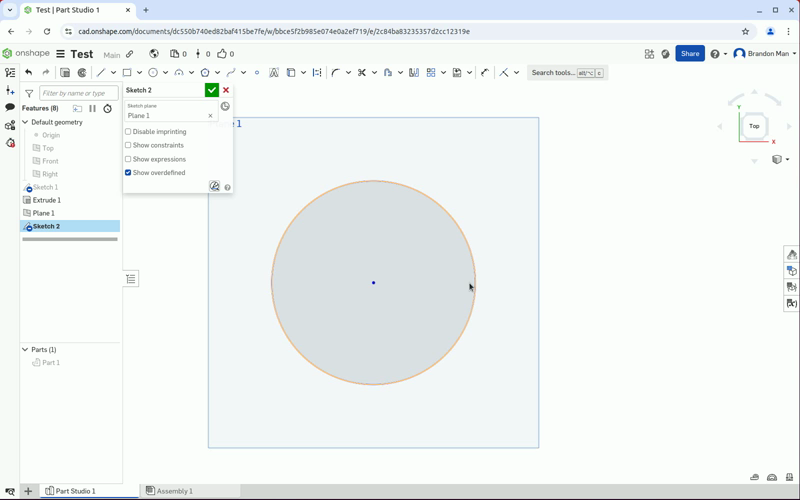
scroll(-6)
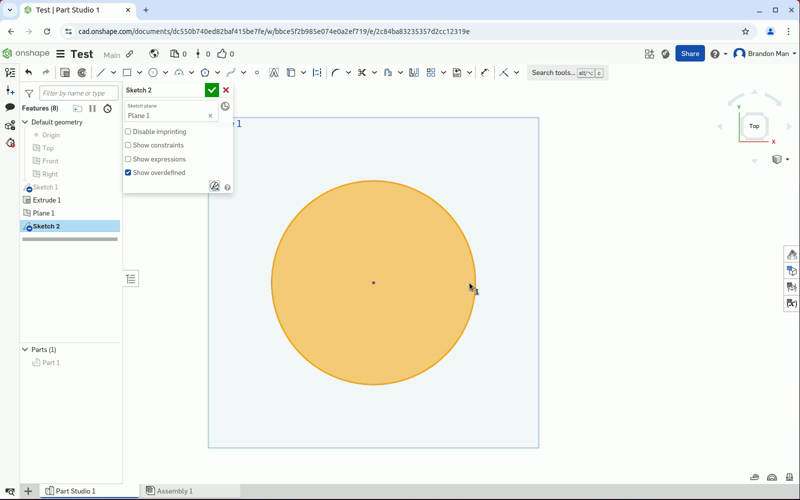
scroll(-6)
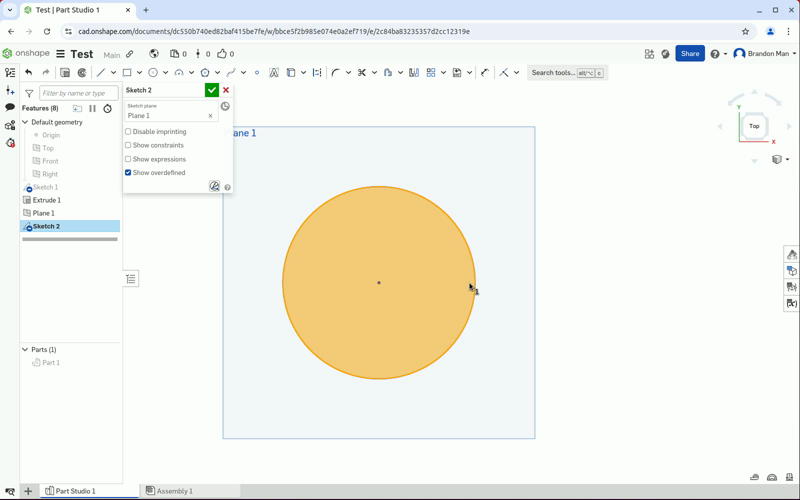
scroll(-6)
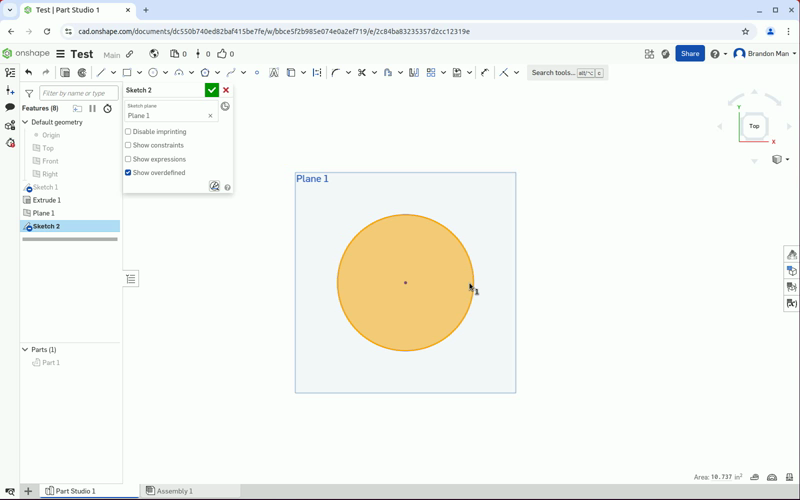
scroll(-6)
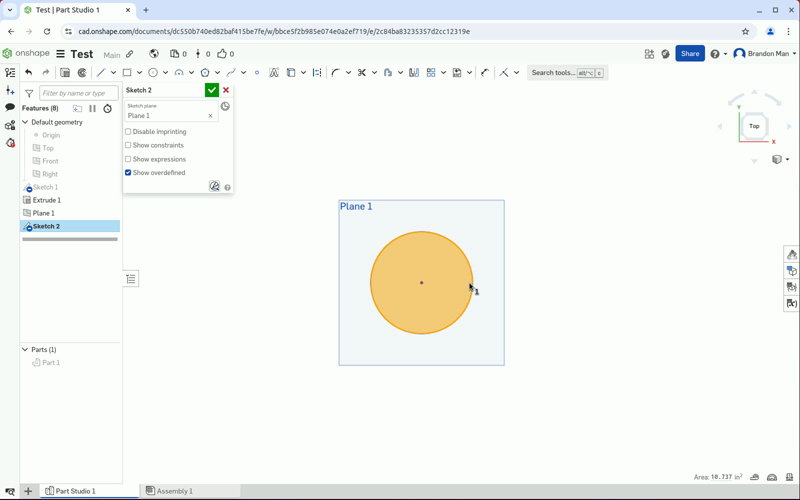
scroll(-6)
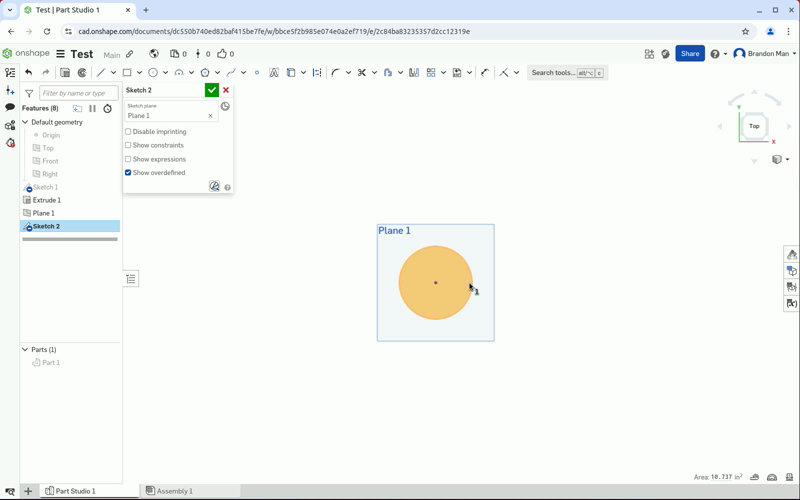
scroll(-6)
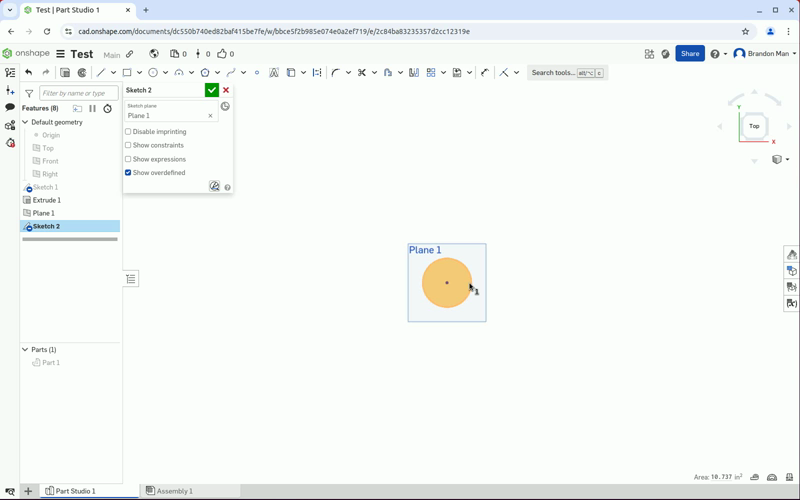
scroll(-6)
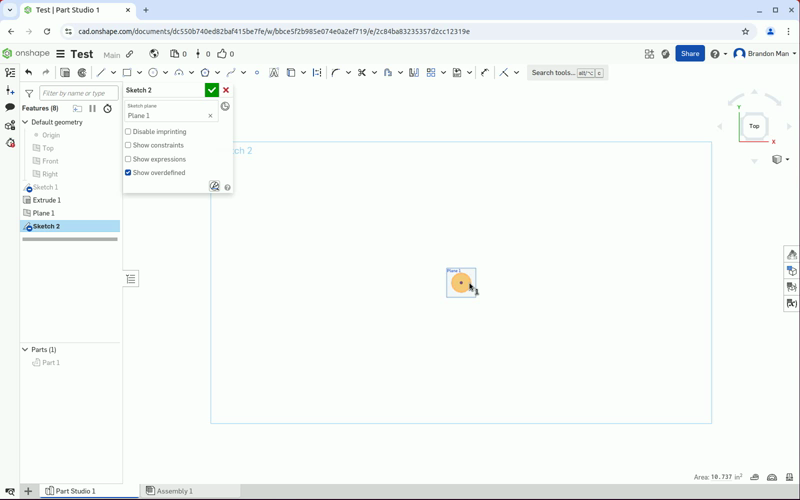
mouse_move(73, 352)
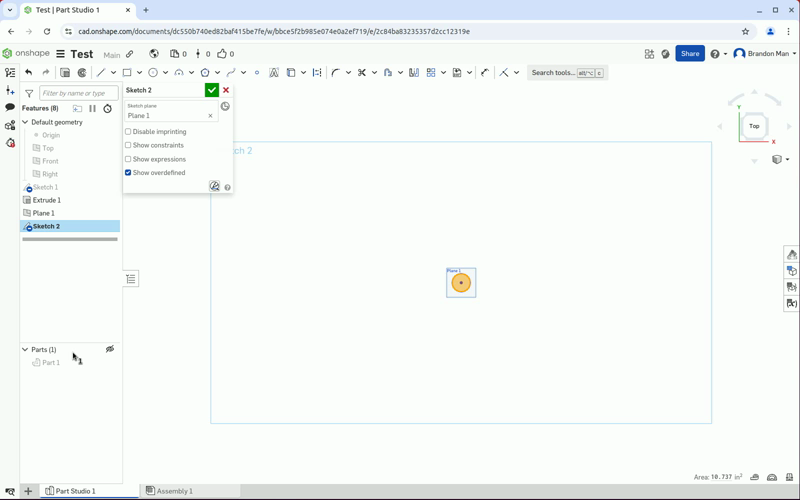
key(shift+y)
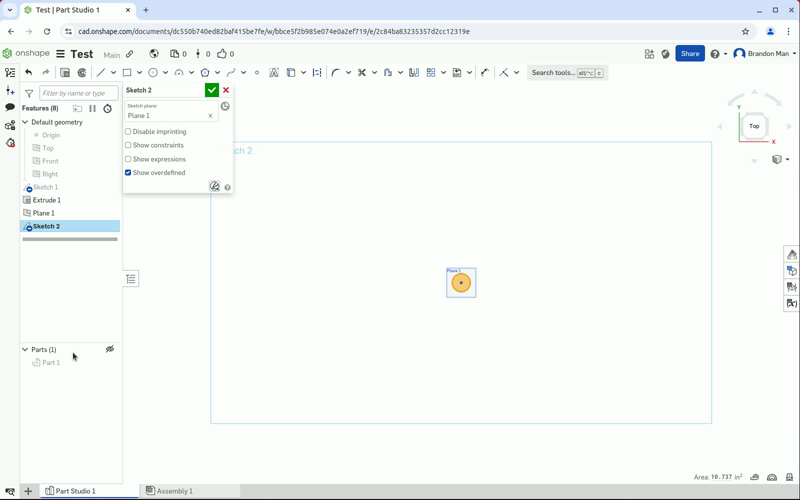
key(shift+e)
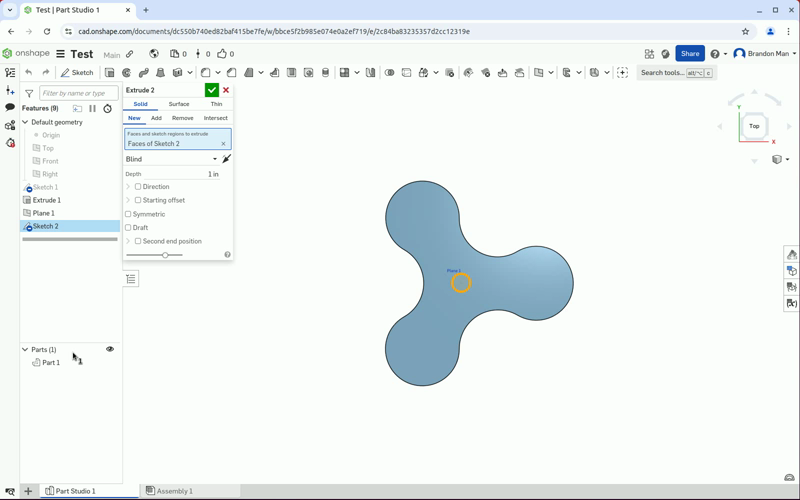
mouse_move(143, 106)
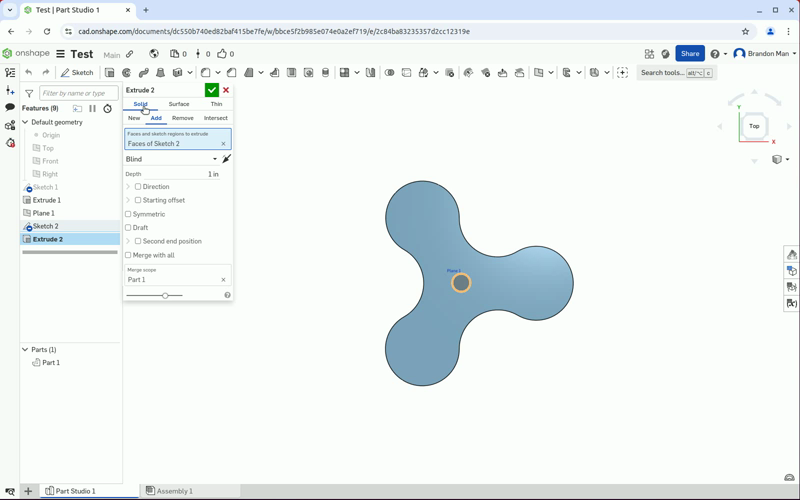
click(143, 106)
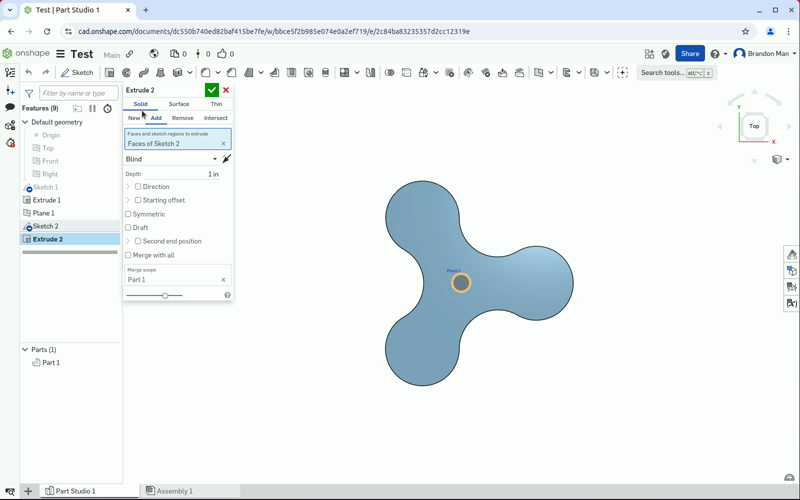
mouse_move(137, 120)
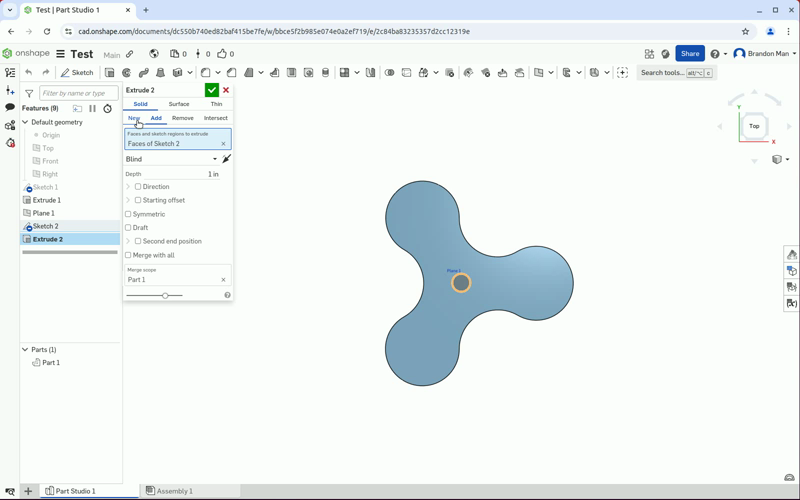
click(137, 120)
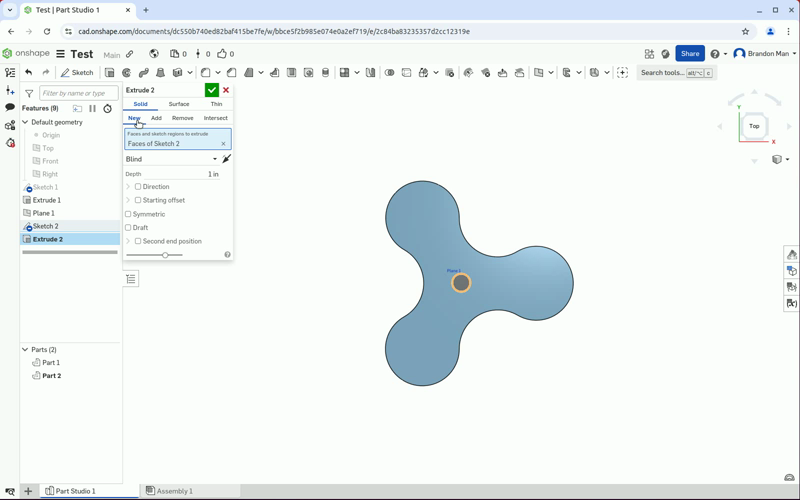
key(tab, 4)
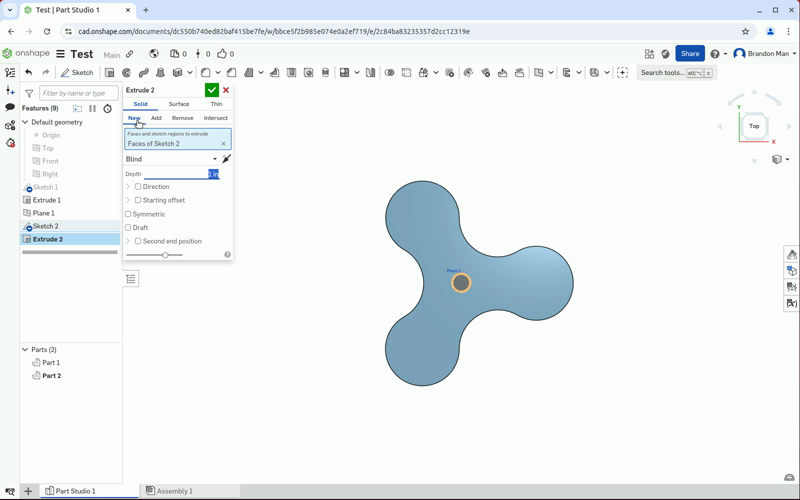
text(1.685)
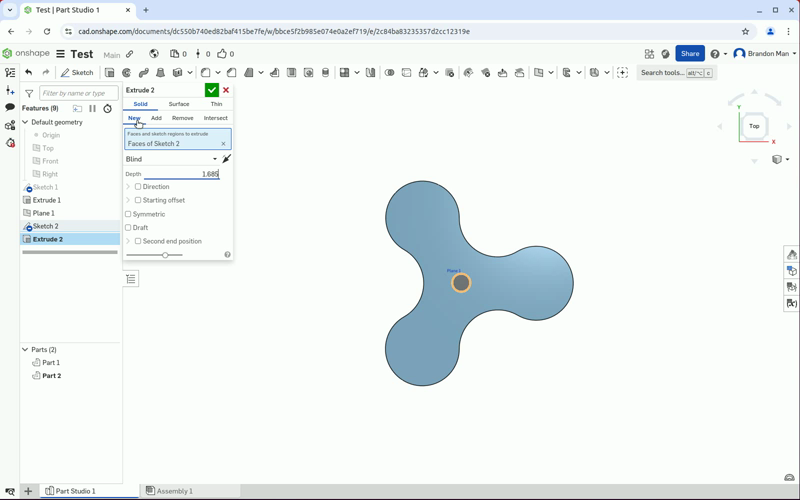
key(enter)
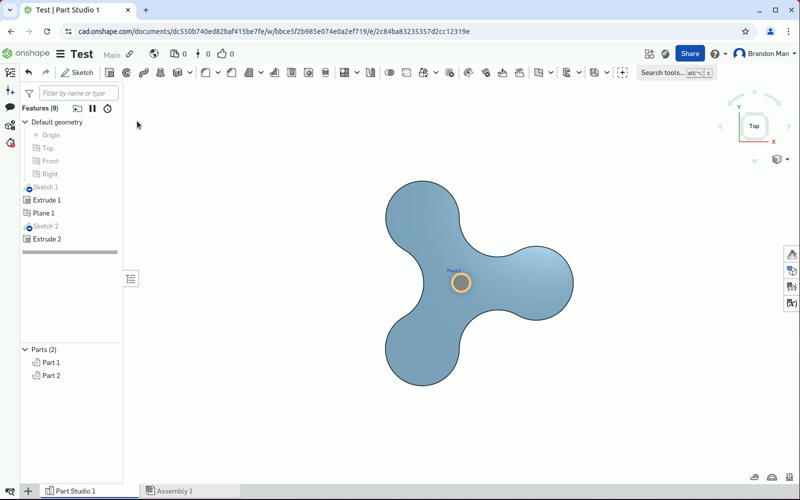
key(shift+h)
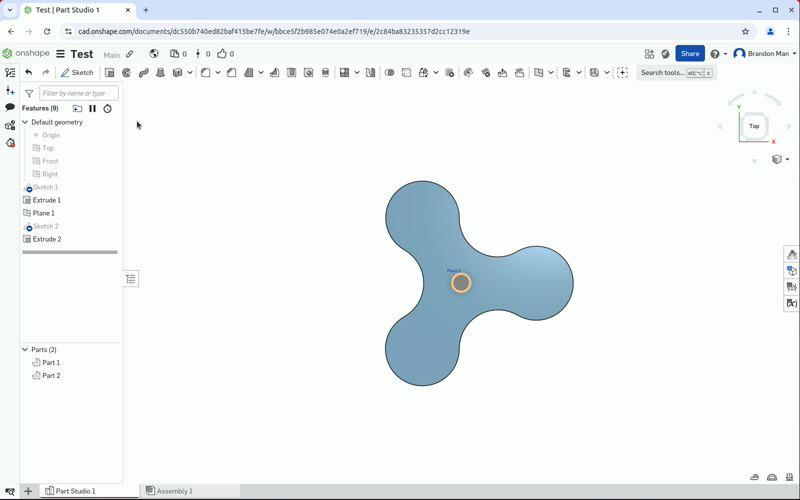
key(shift+h)
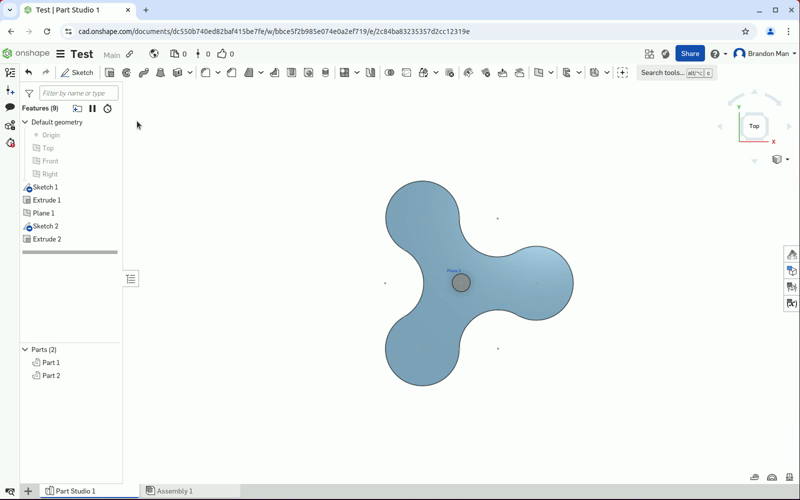
key(shift+7)
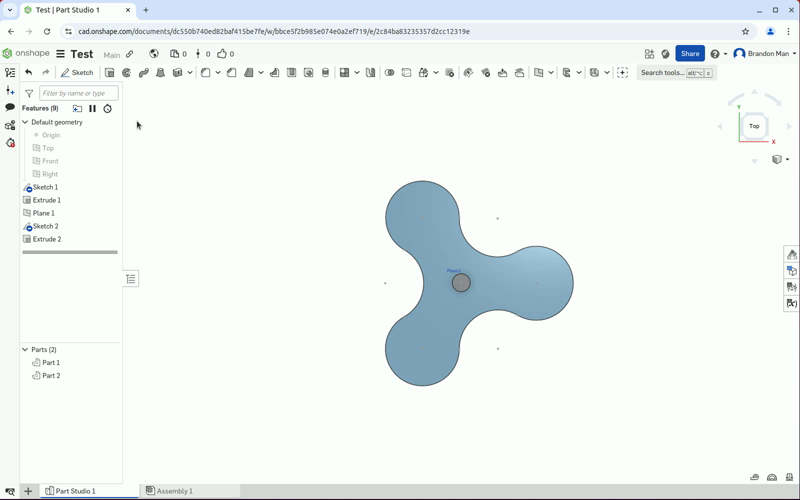
key(up, 3)
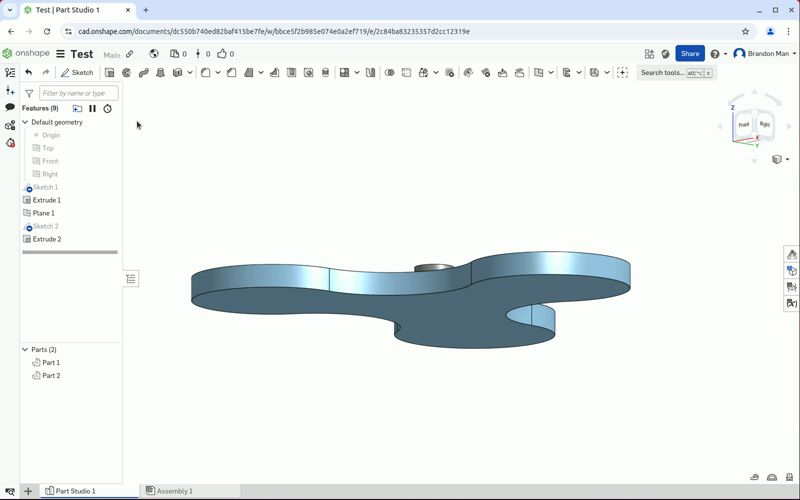
key(left, 3)
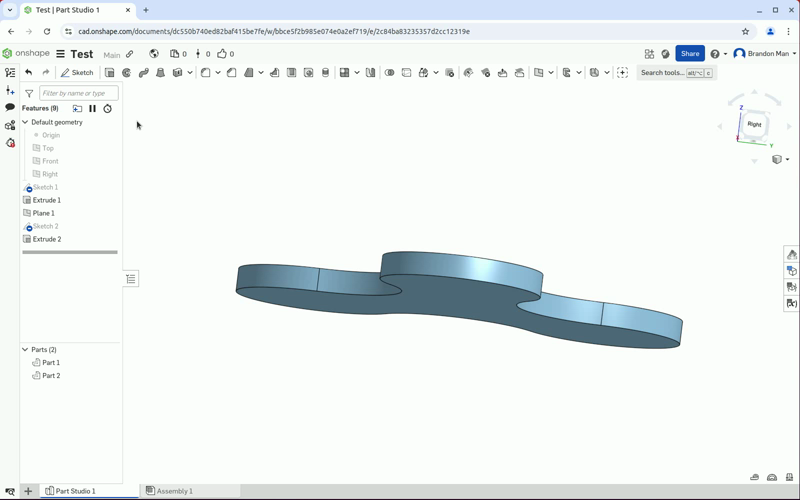
key(right, 3)
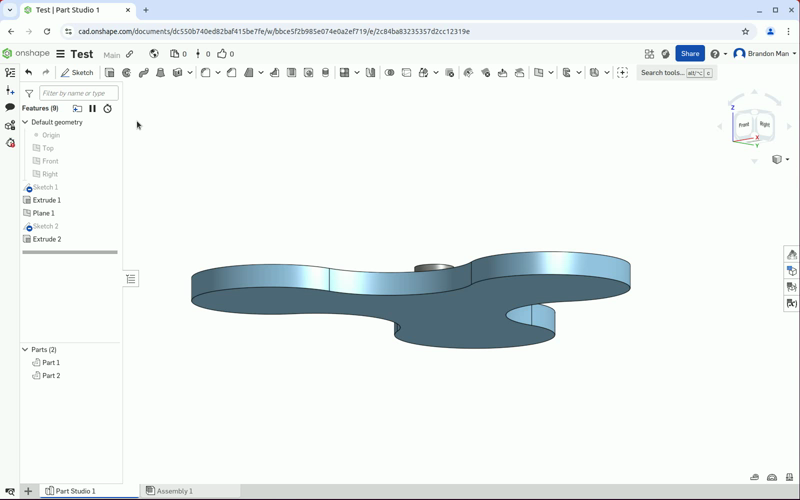
key(down, 3)
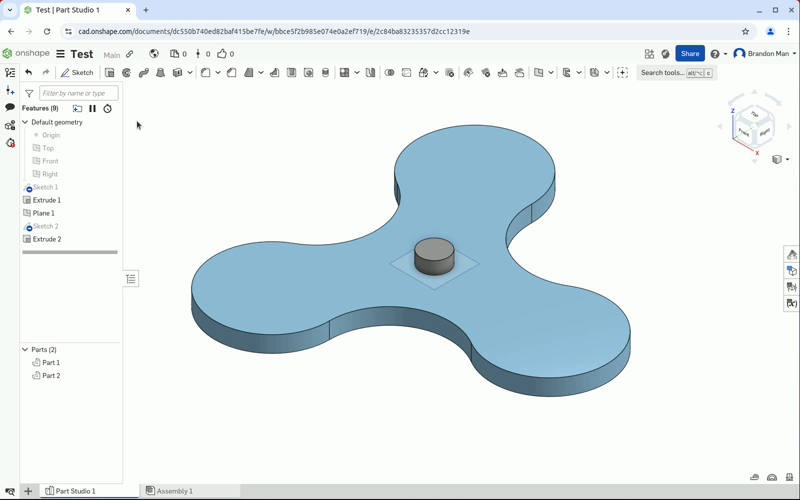
mouse_move(73, 189)
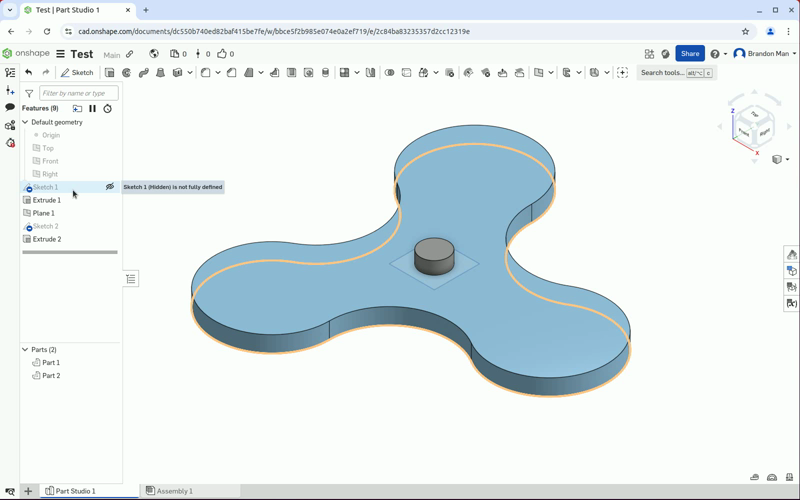
click(73, 189)